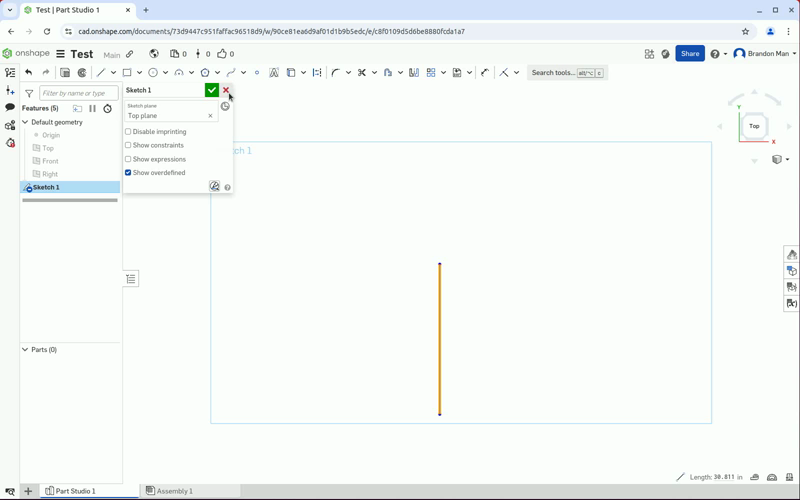
key(shift+h)
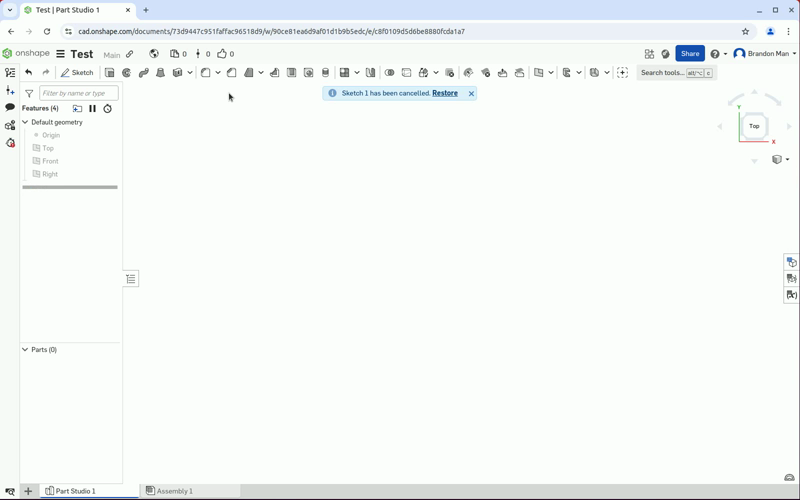
mouse_move(73, 352)
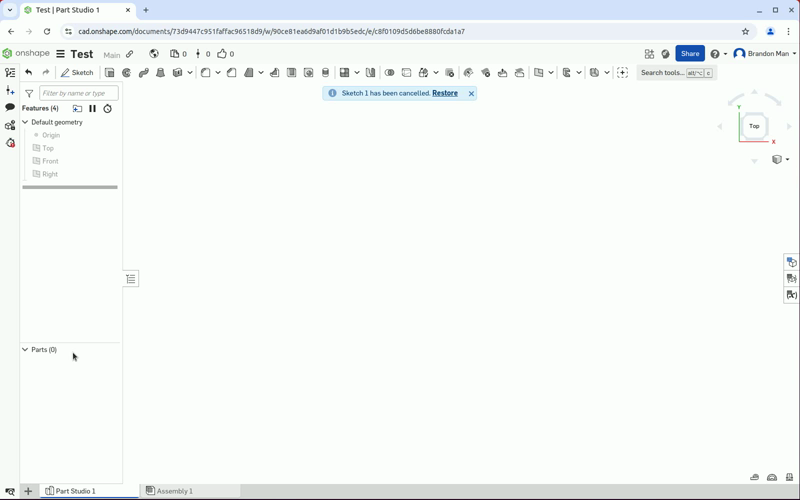
key(y)
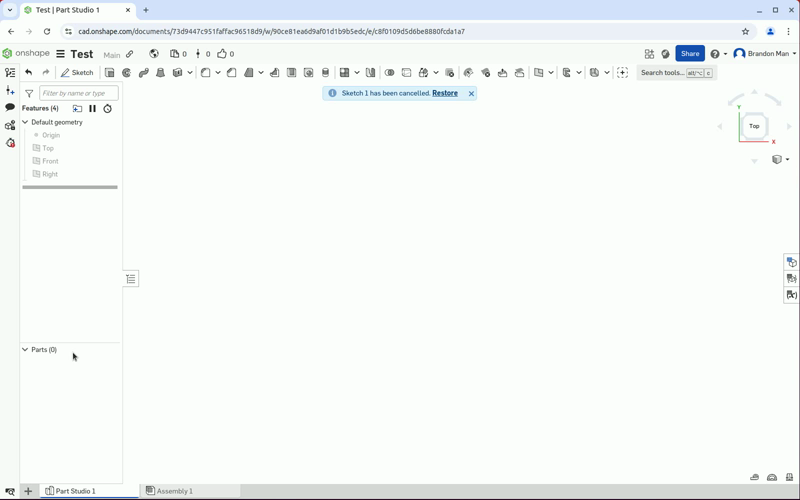
key(shift+p)
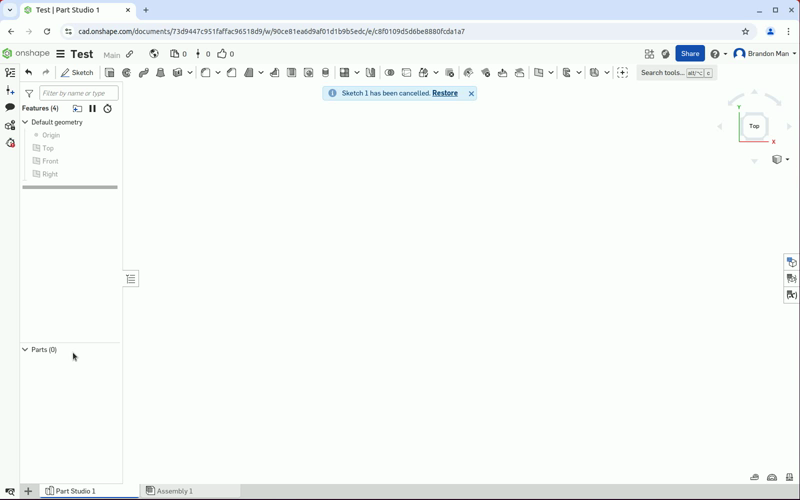
key(space)
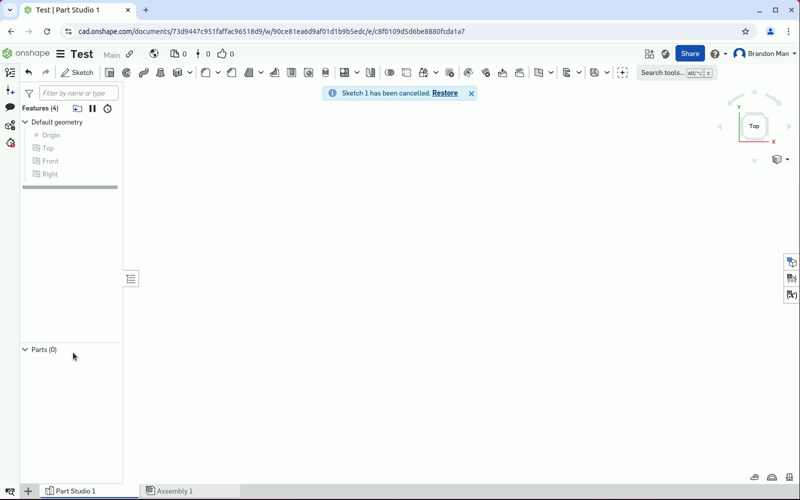
key_down(shift)
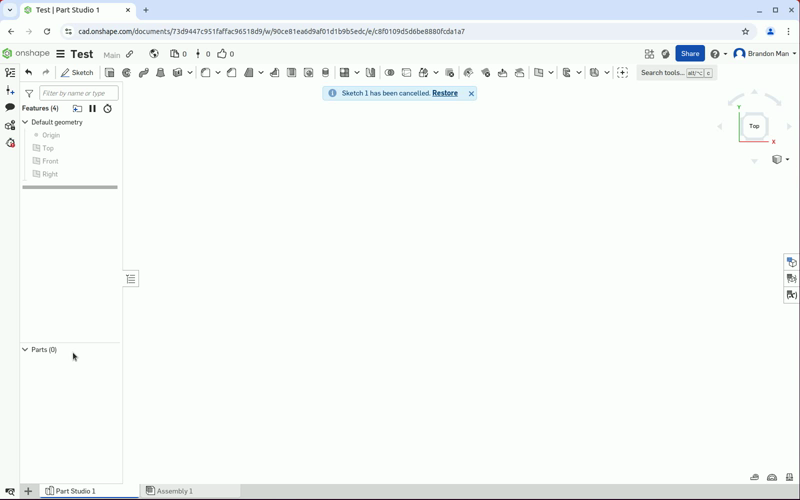
key(up)
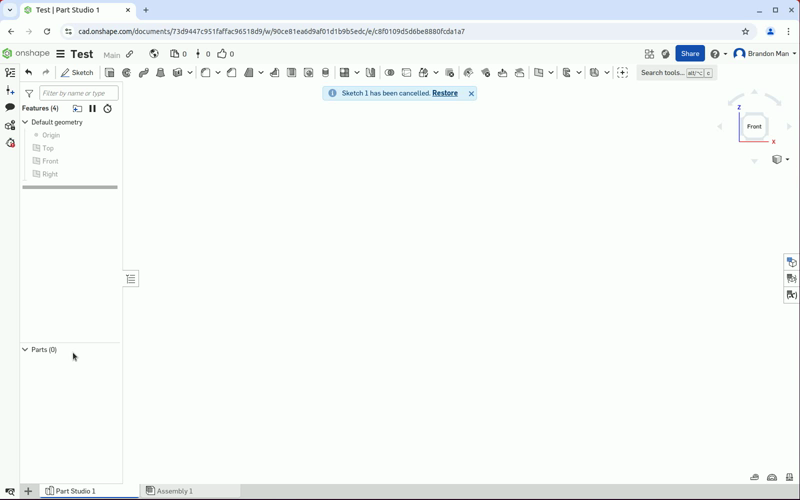
key_up(shift)
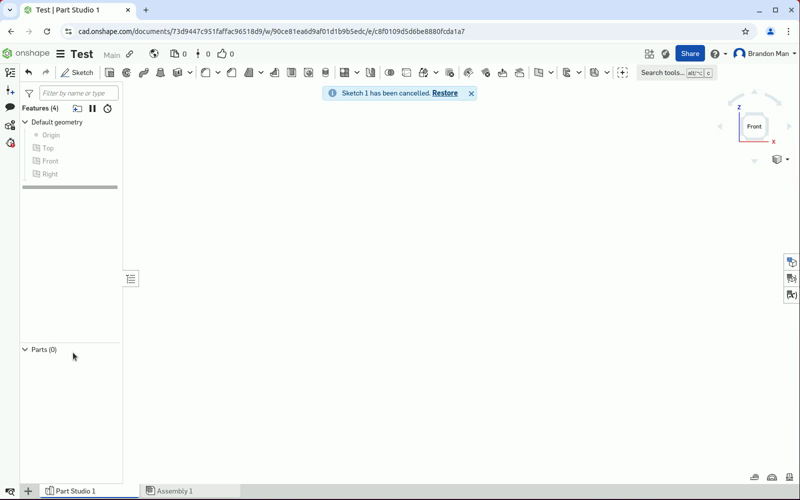
key(space)
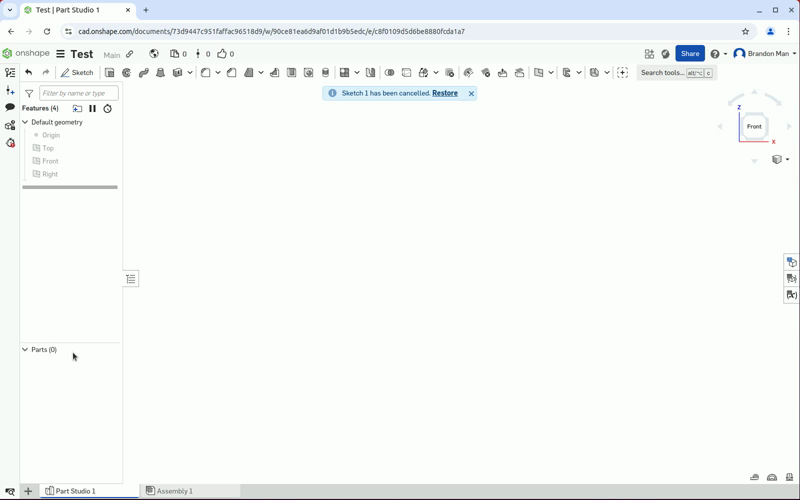
key_down(shift)
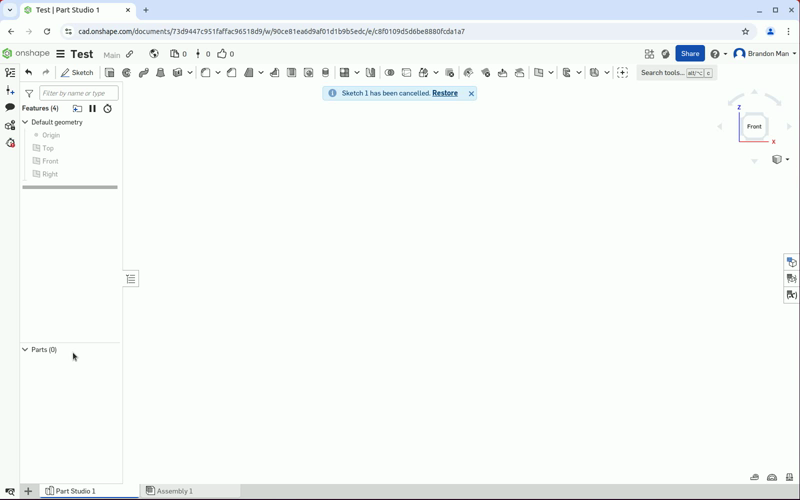
key(left)
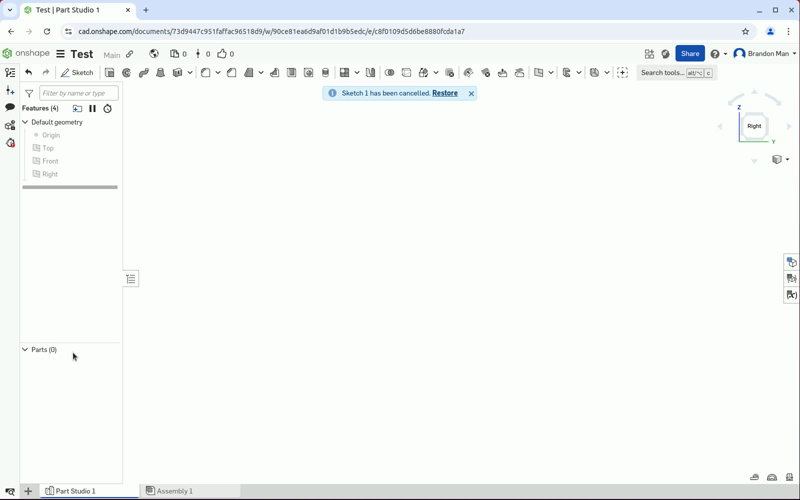
key_up(shift)
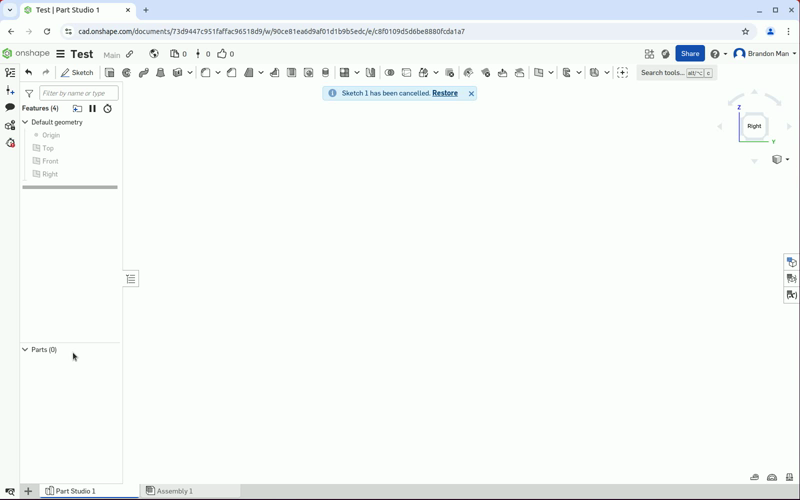
mouse_move(73, 352)
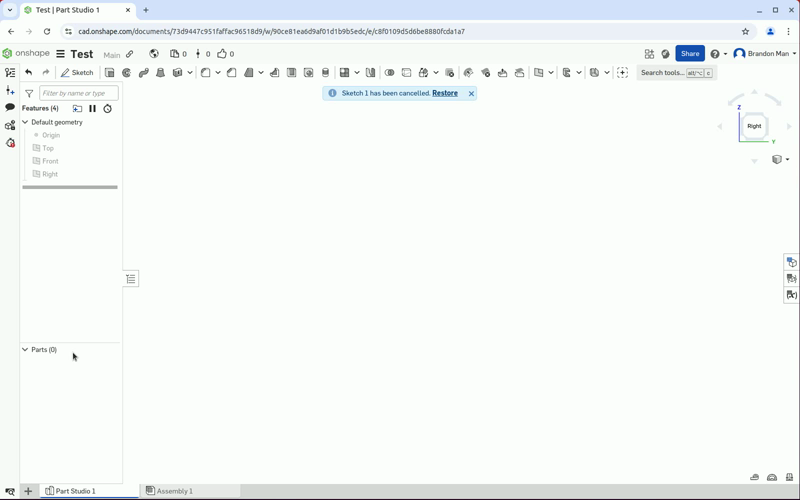
key(shift+y)
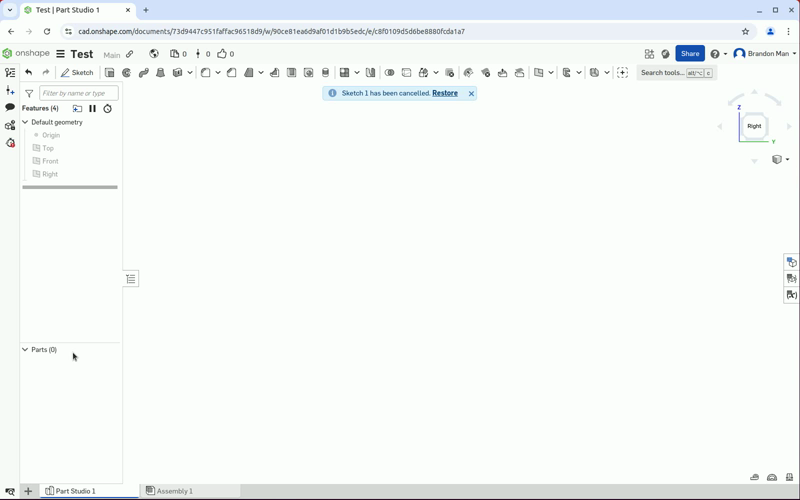
key(shift+s)
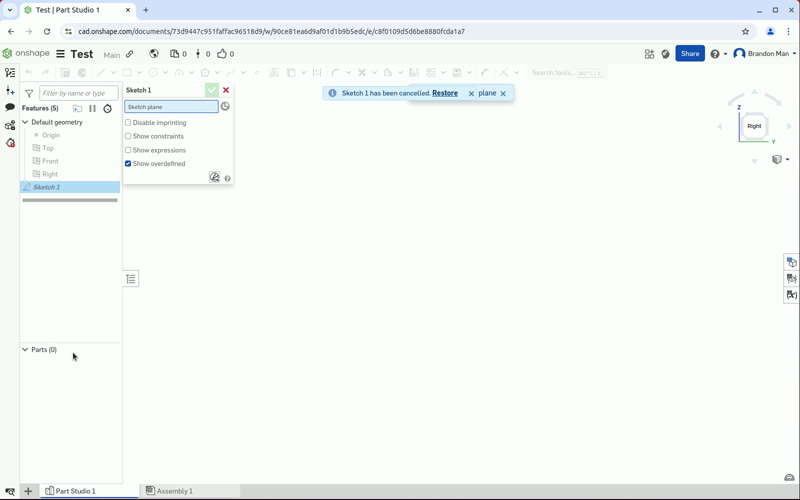
mouse_move(73, 176)
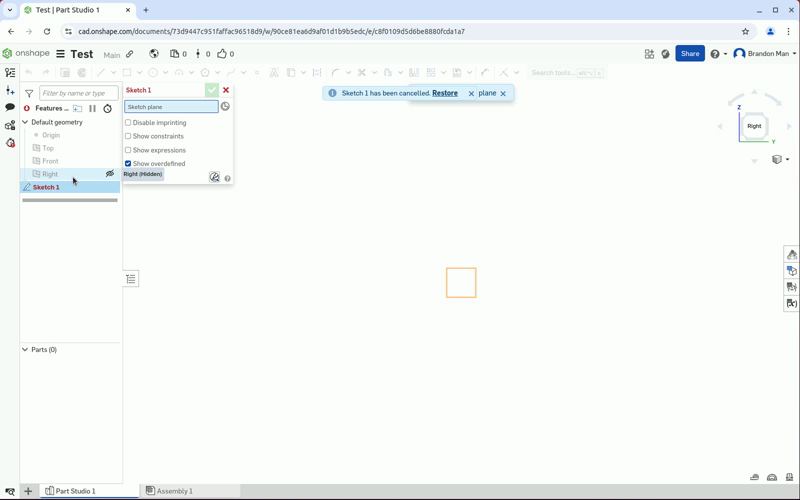
click(73, 176)
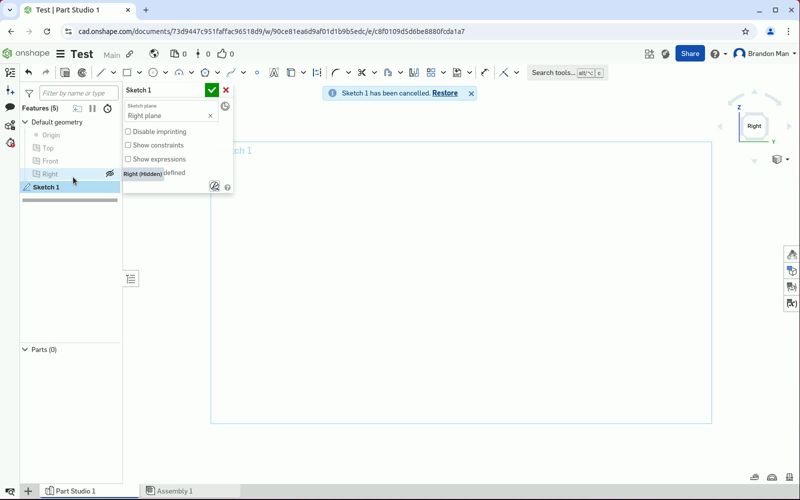
mouse_move(73, 352)
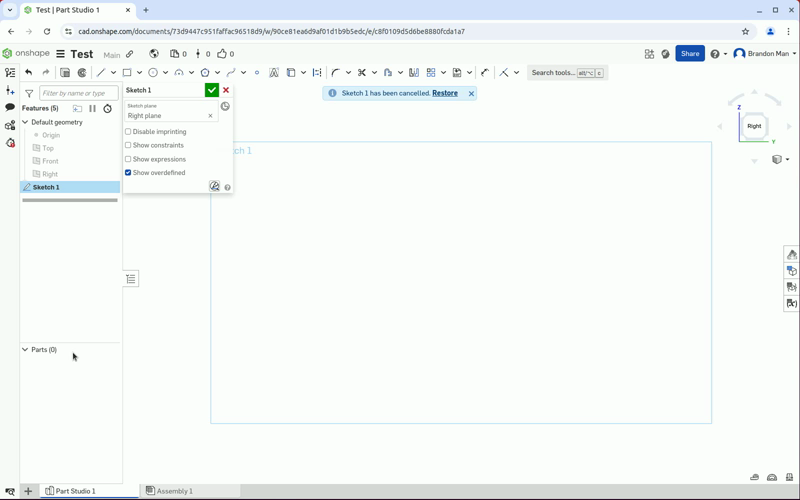
key(y)
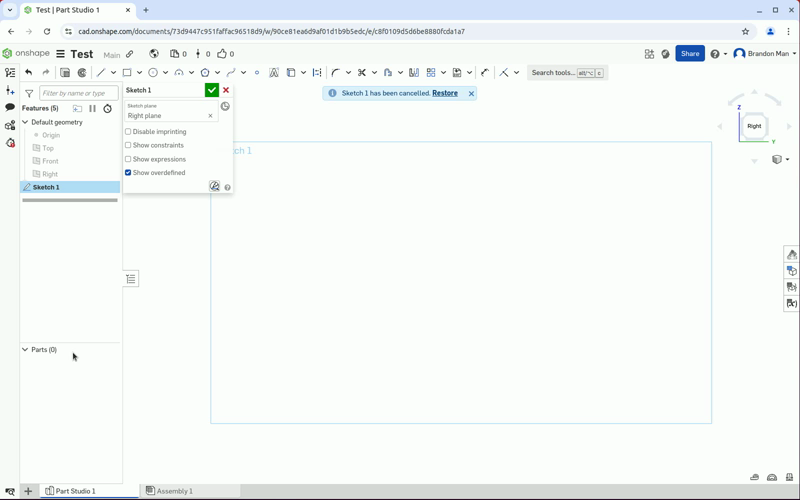
key(l)
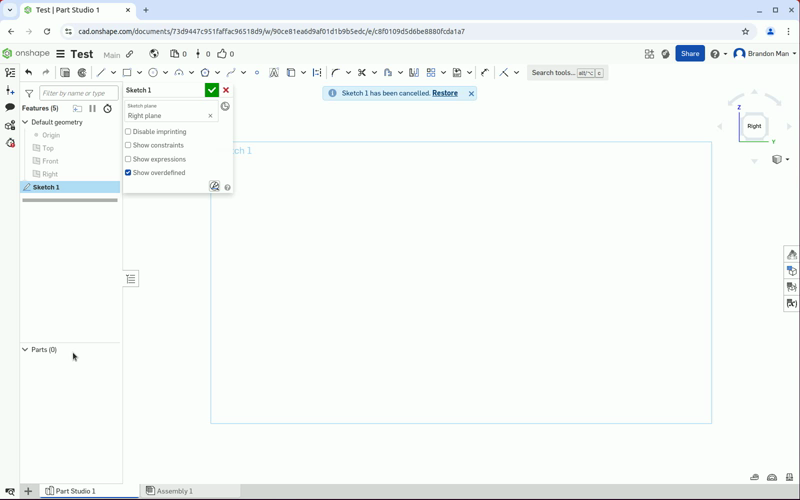
key_down(shift)
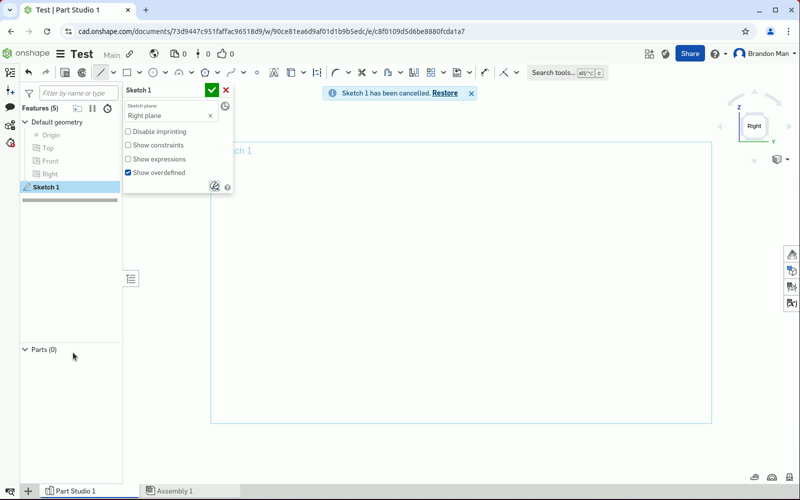
mouse_move(460, 282)
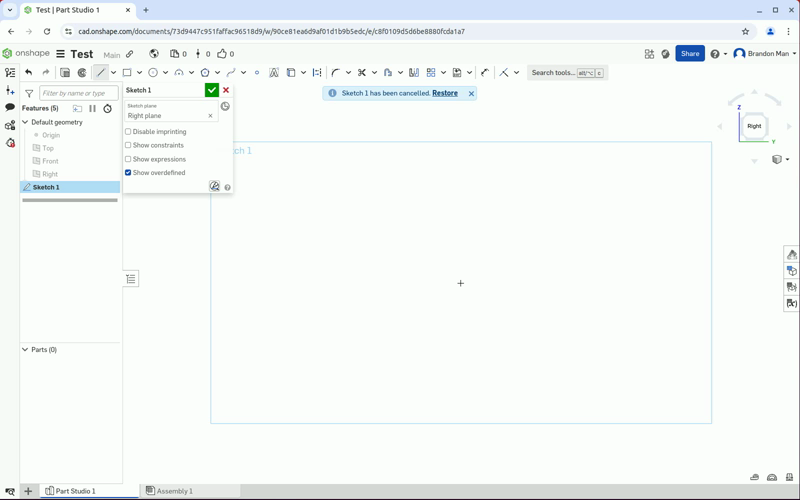
click(460, 282)
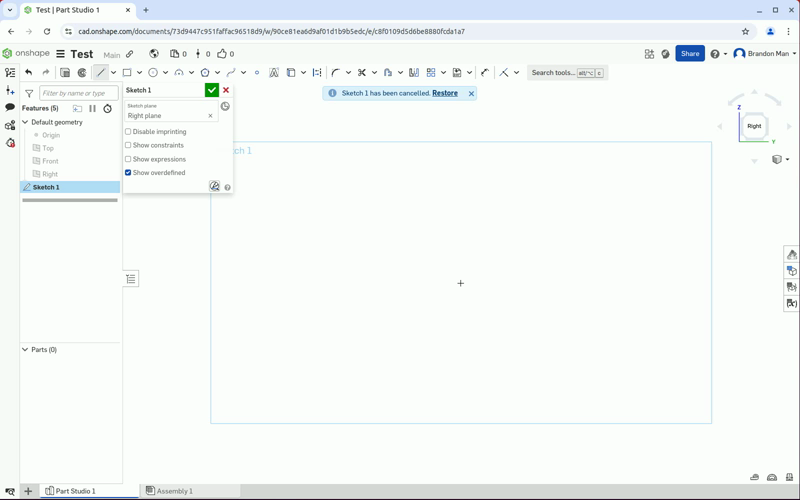
key_up(shift)
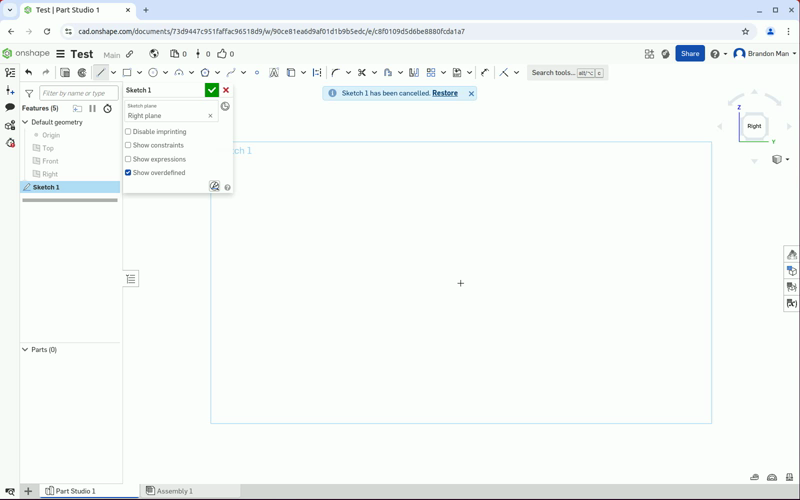
key_down(shift)
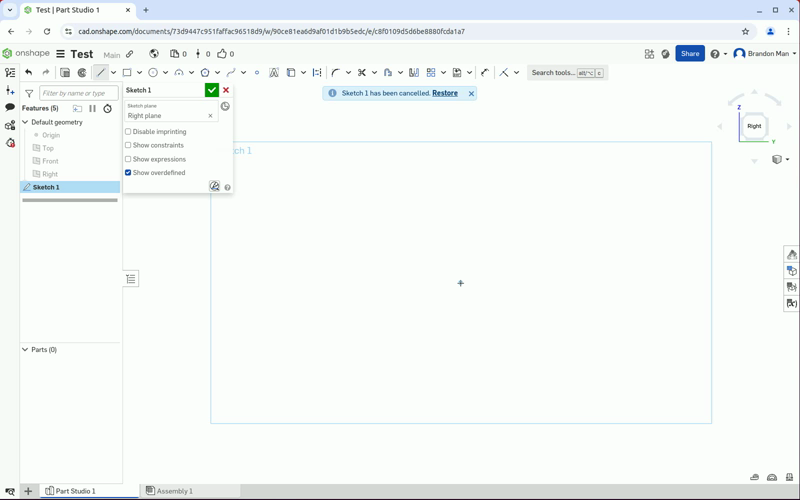
mouse_move(551, 282)
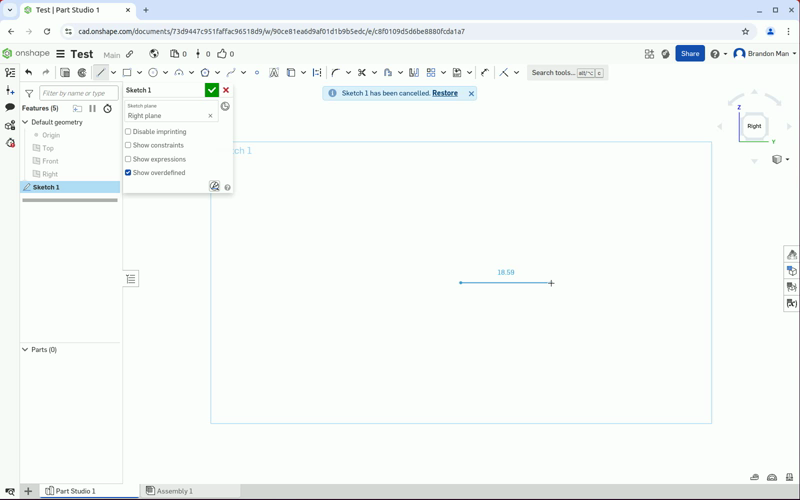
click(551, 282)
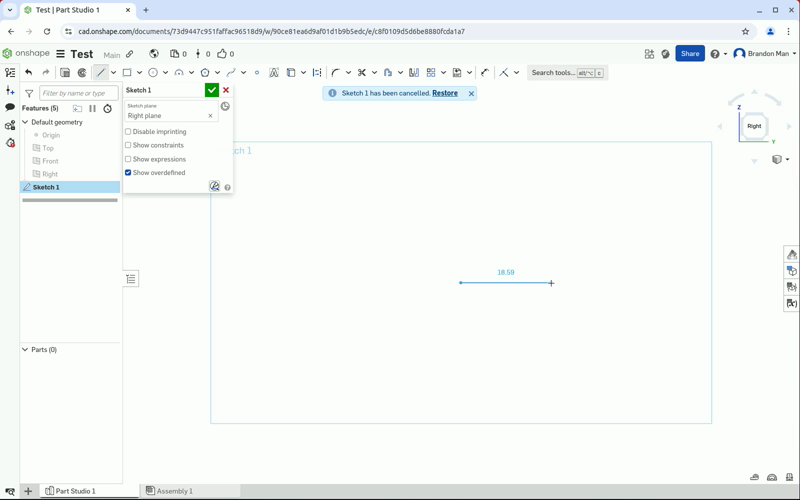
key_up(shift)
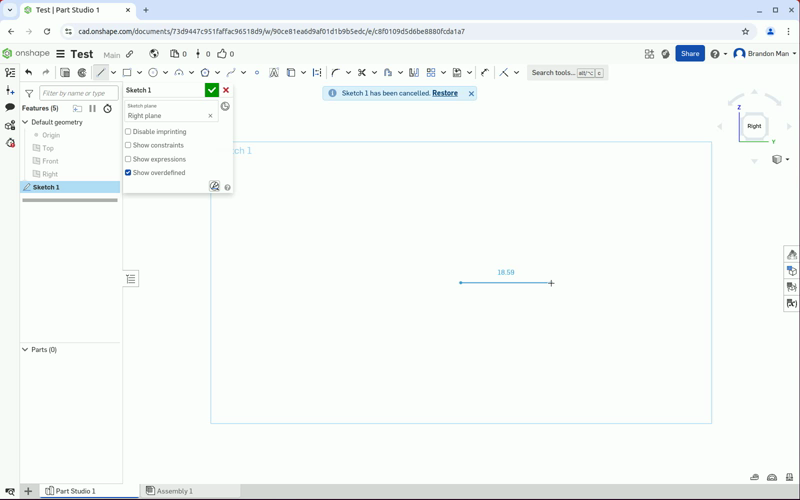
key_down(shift)
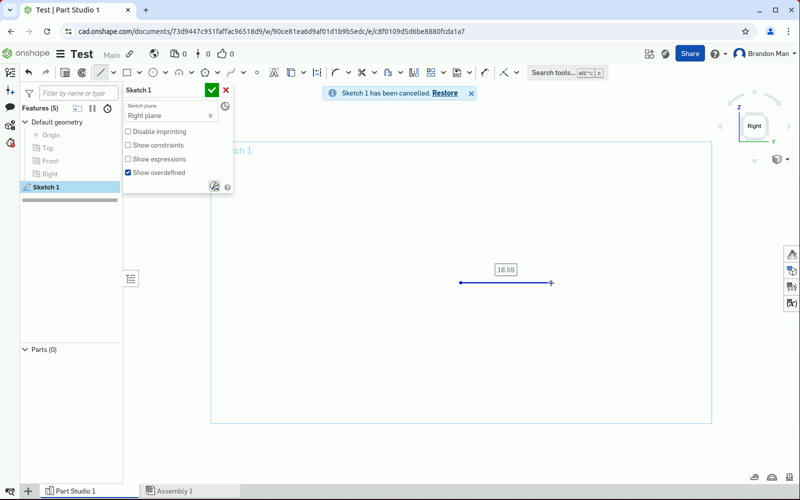
mouse_move(581, 282)
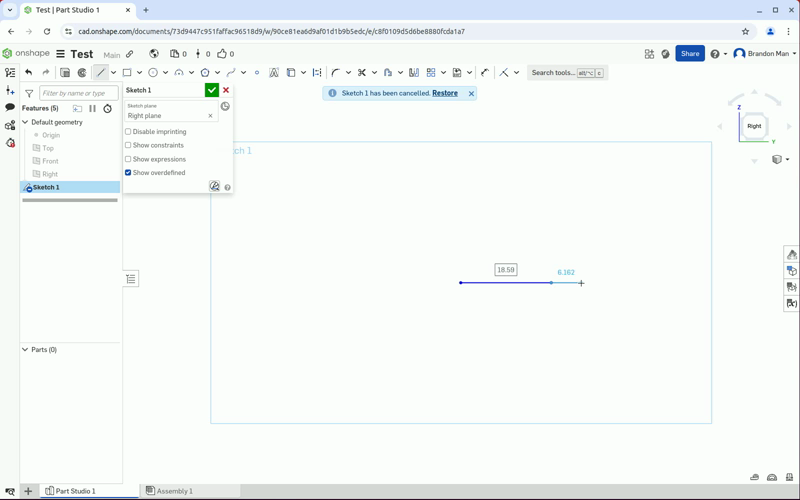
mouse_move(551, 237)
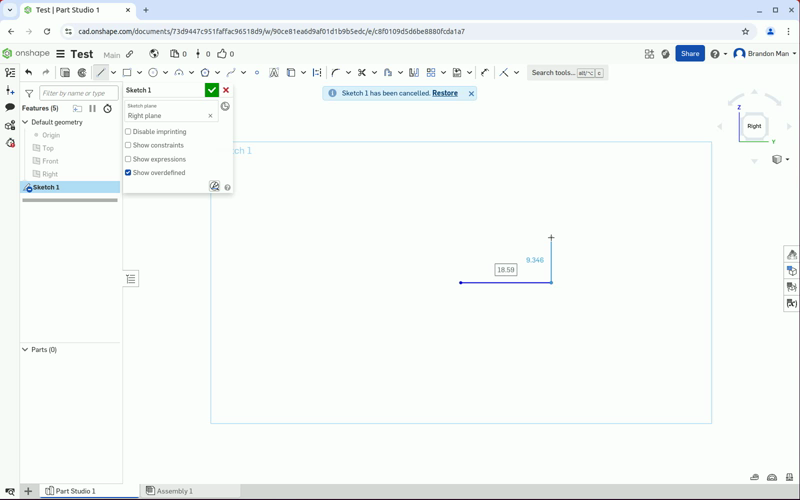
click(551, 237)
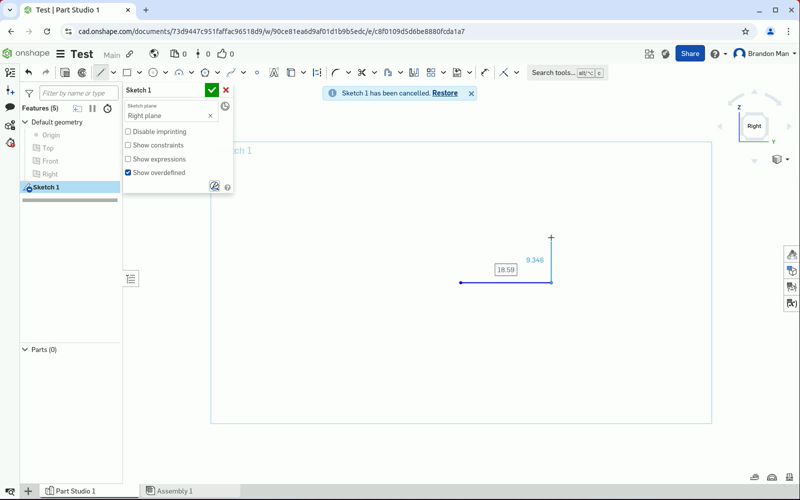
key_up(shift)
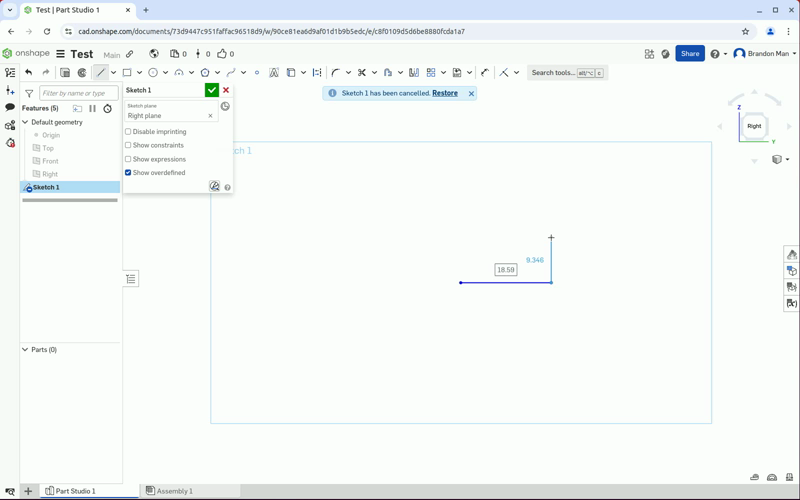
key_down(shift)
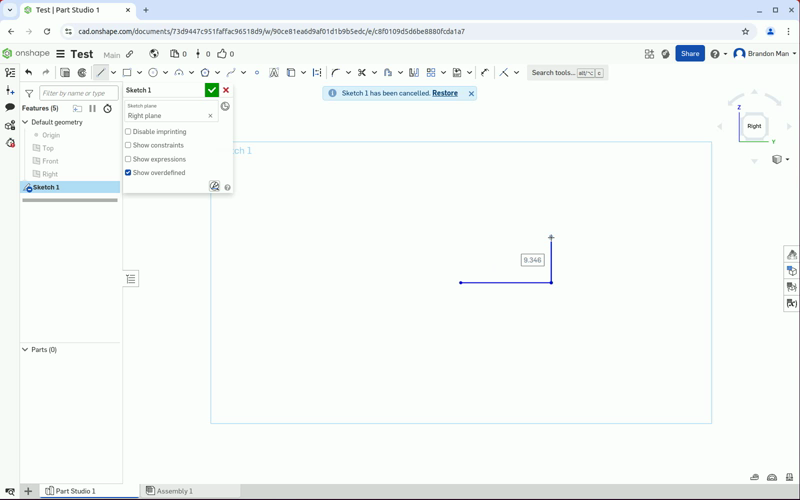
mouse_move(460, 282)
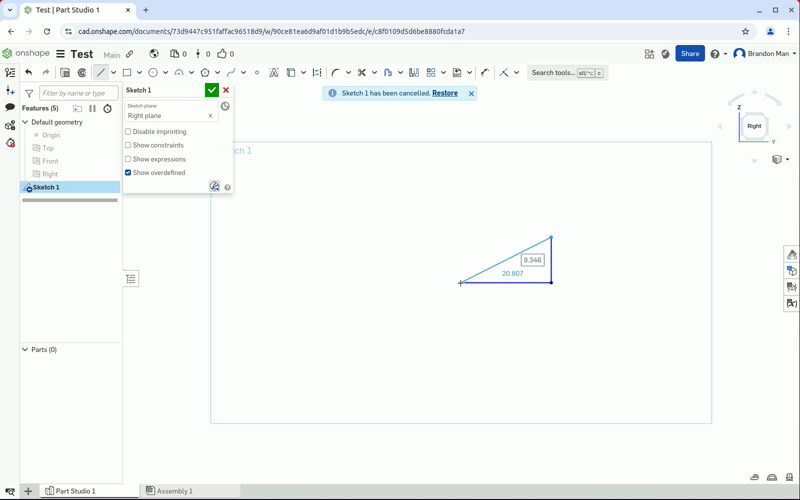
key_up(shift)
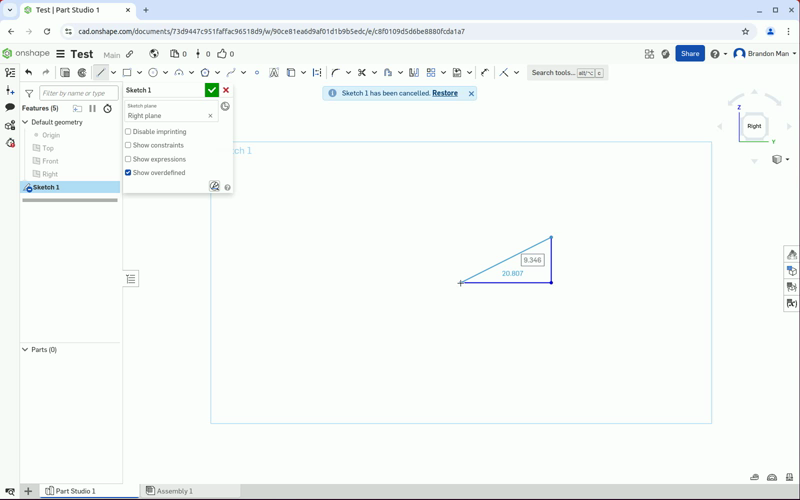
click(460, 282)
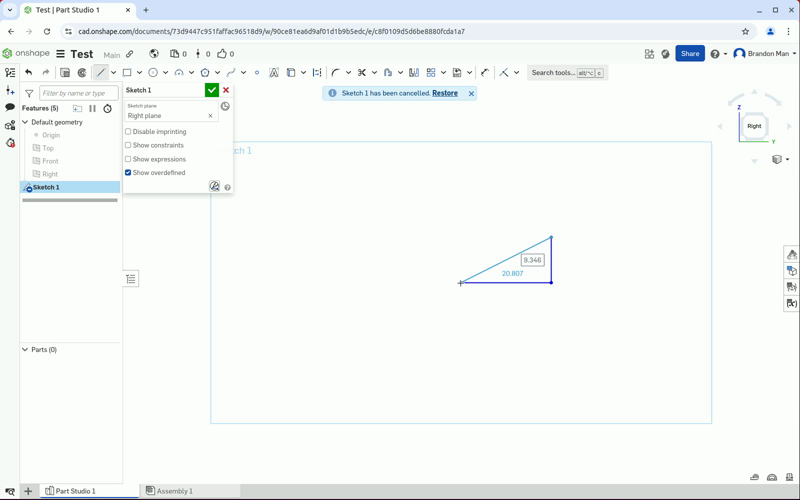
key(esc)
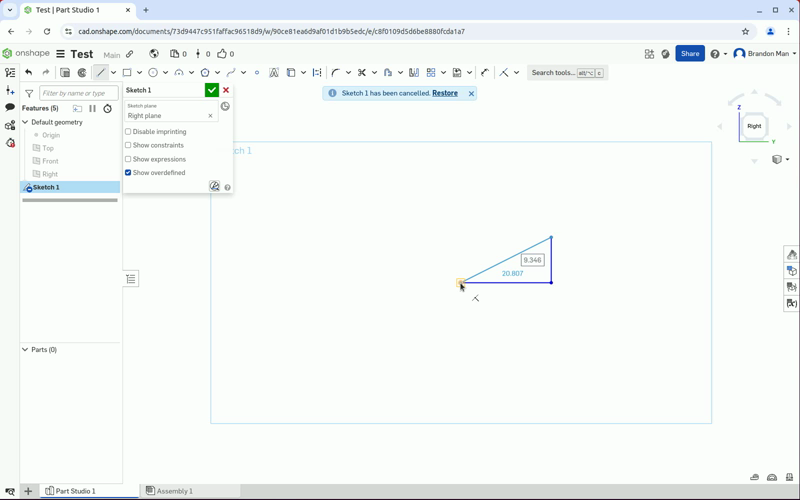
mouse_move(528, 280)
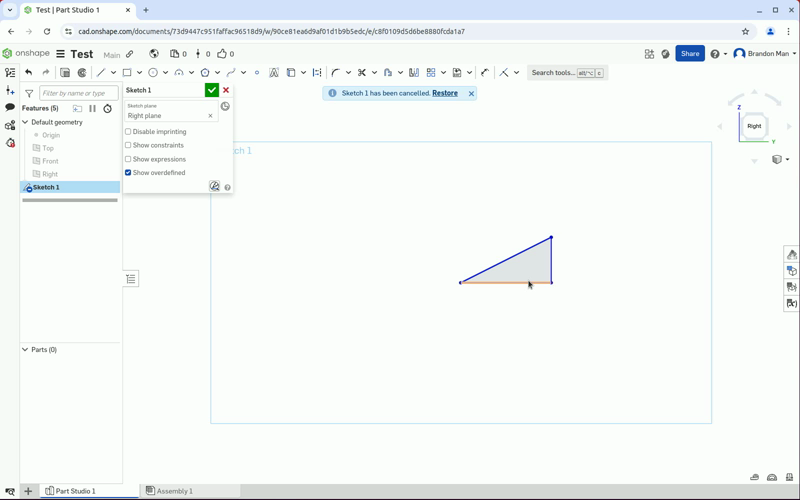
click(528, 280)
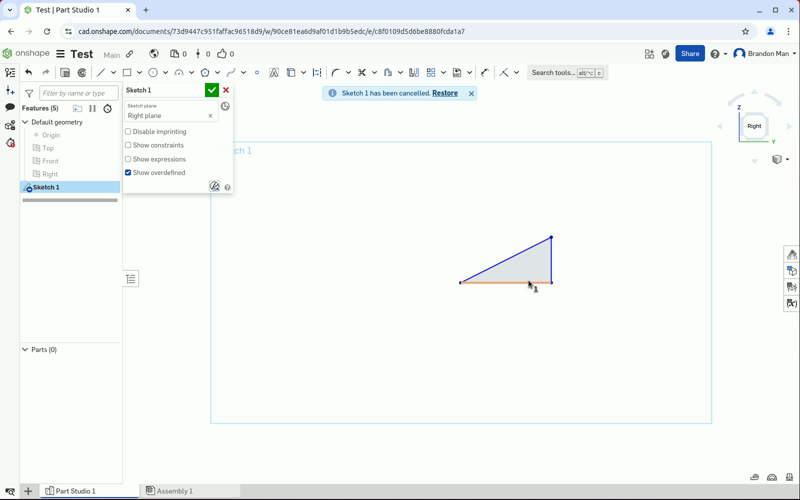
mouse_move(73, 352)
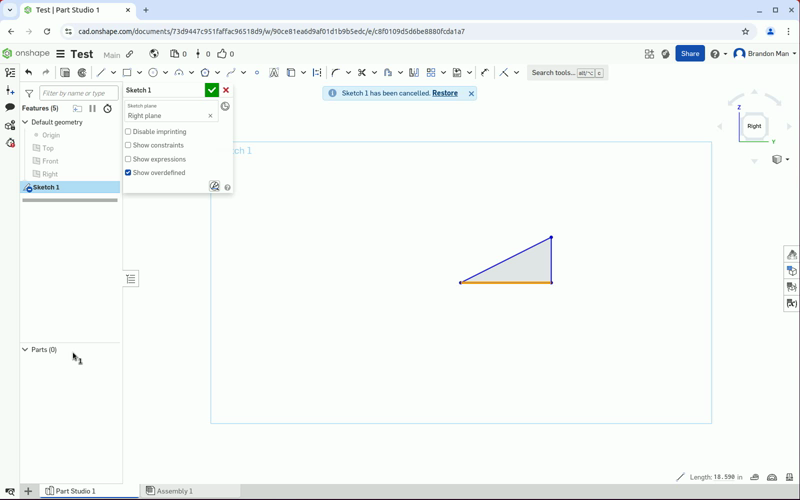
key(shift+y)
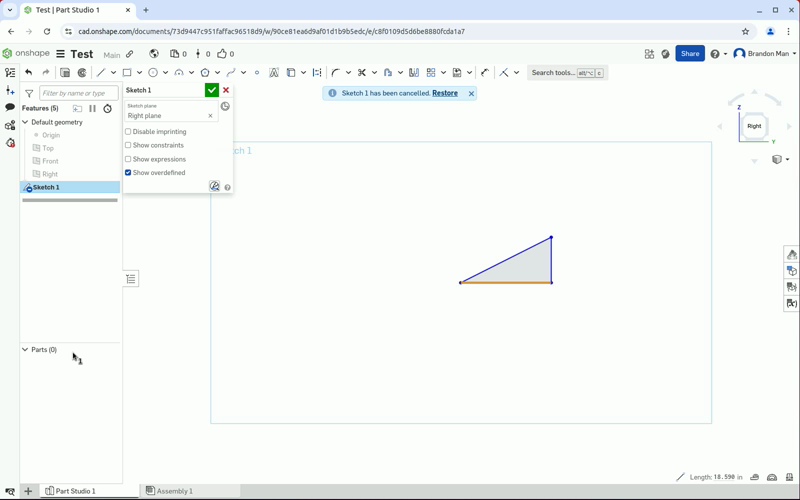
key(shift+e)
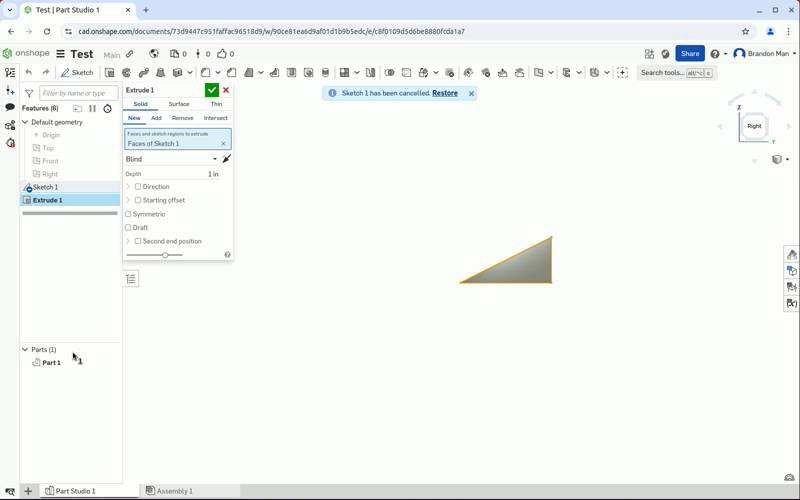
mouse_move(143, 106)
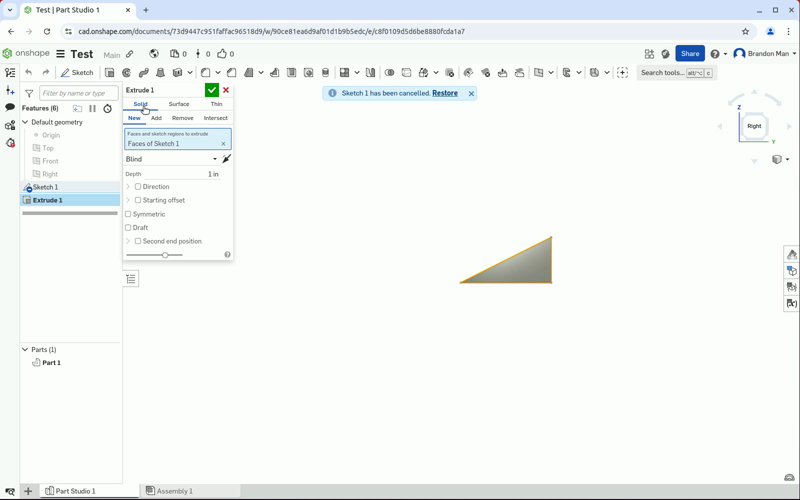
click(143, 106)
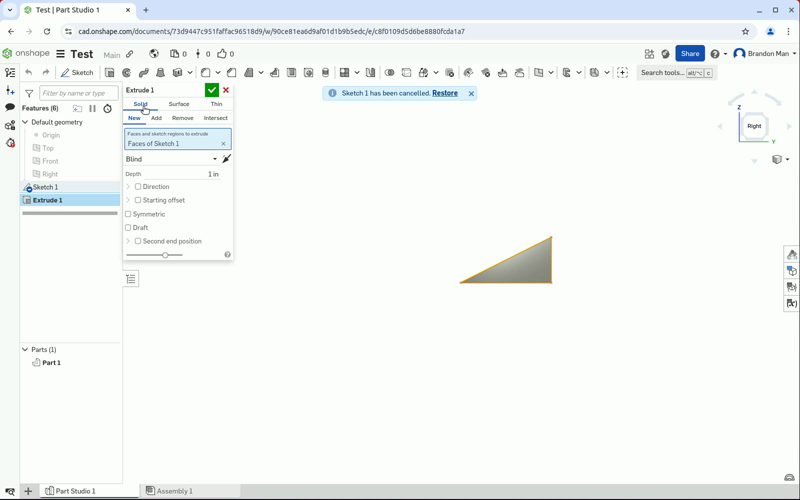
mouse_move(137, 120)
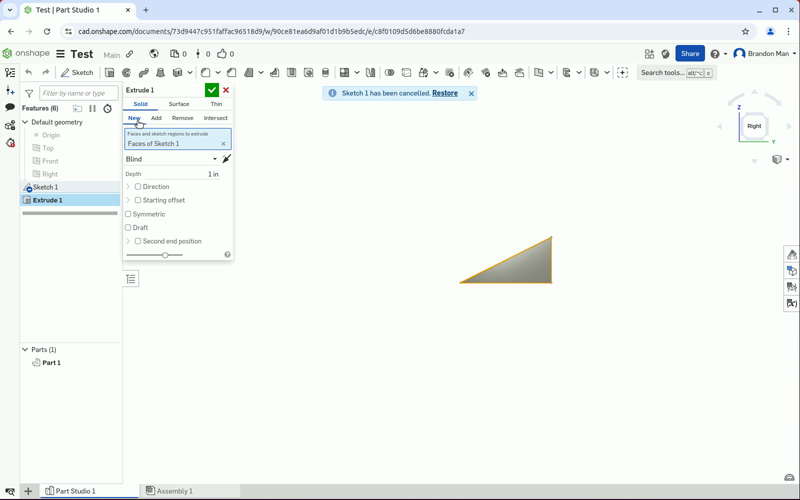
click(137, 120)
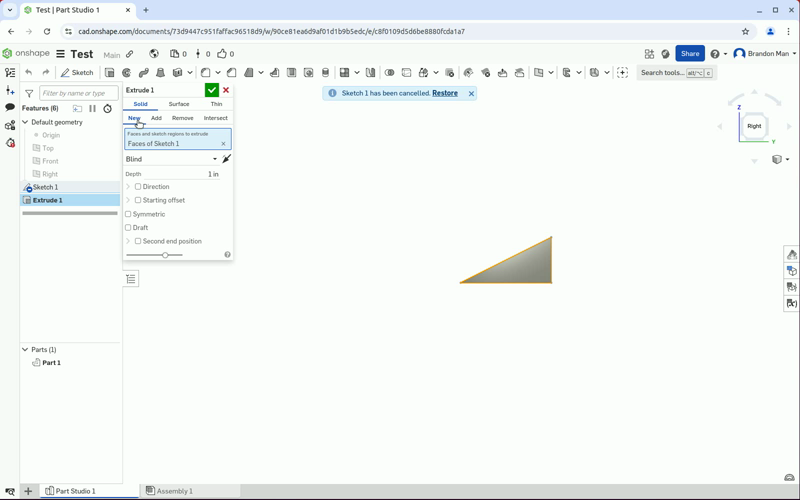
key(tab, 4)
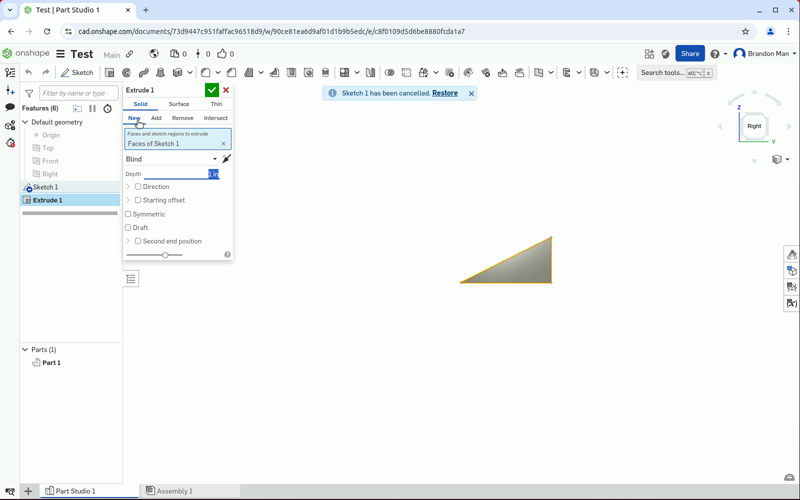
text(18.535)
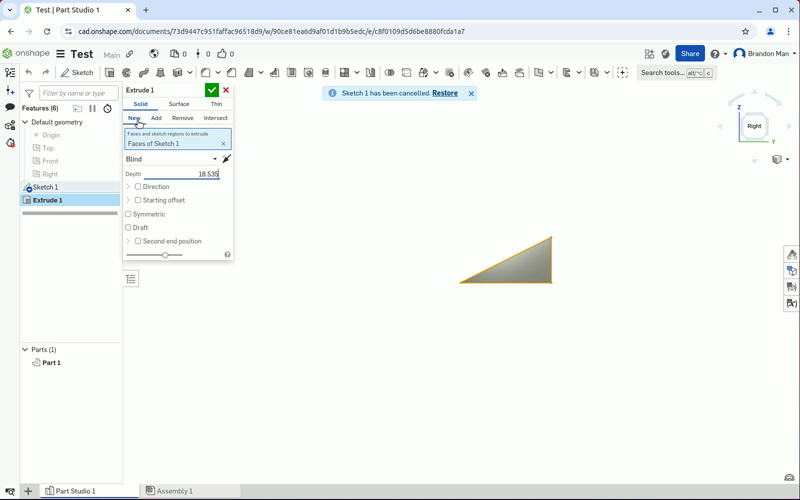
key(enter)
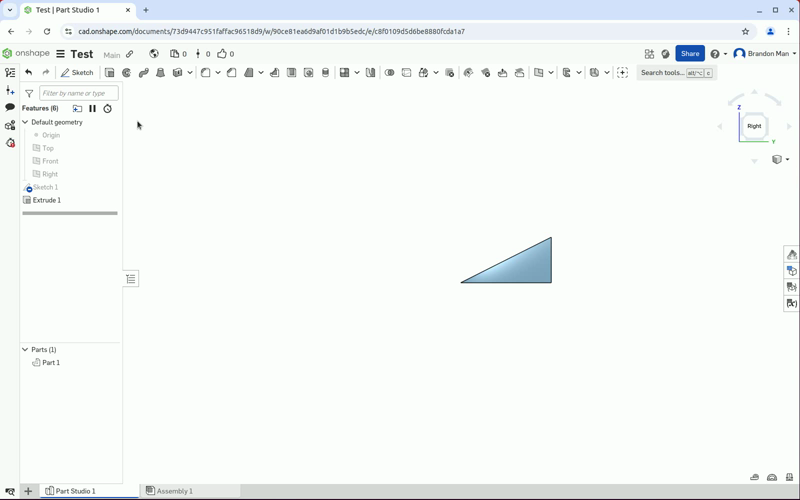
key(shift+h)
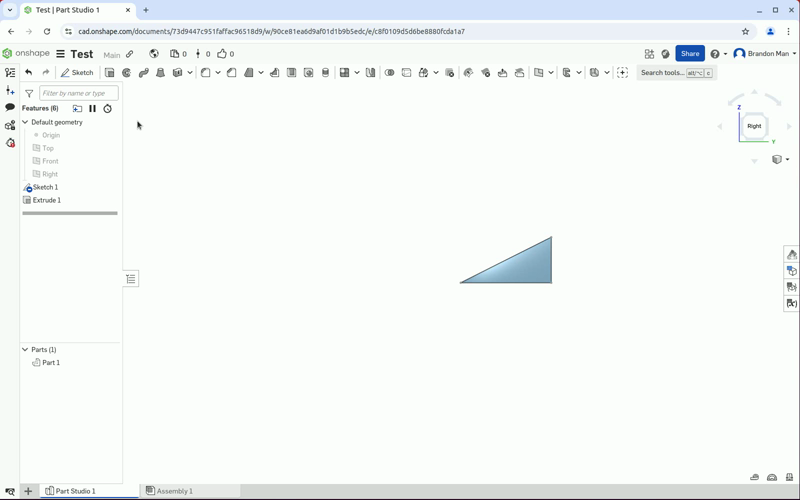
key(shift+h)
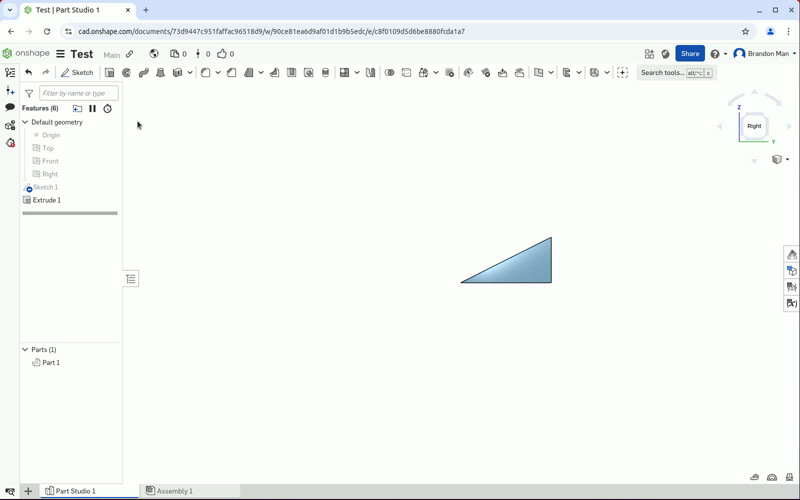
mouse_move(73, 189)
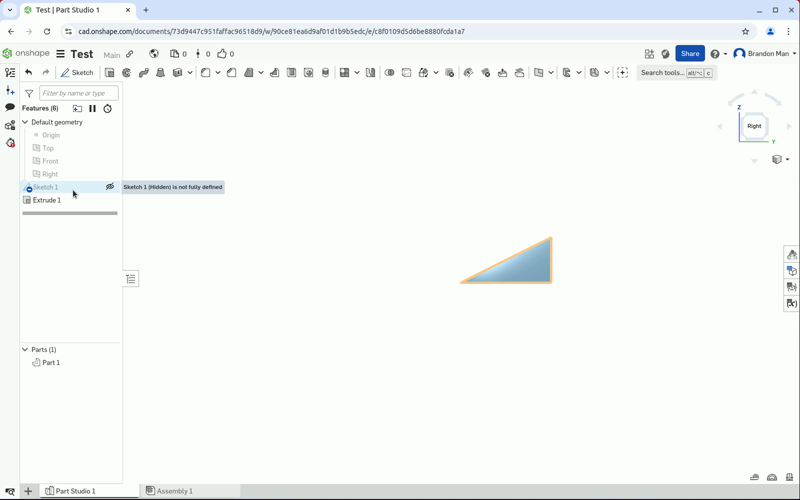
click(73, 189)
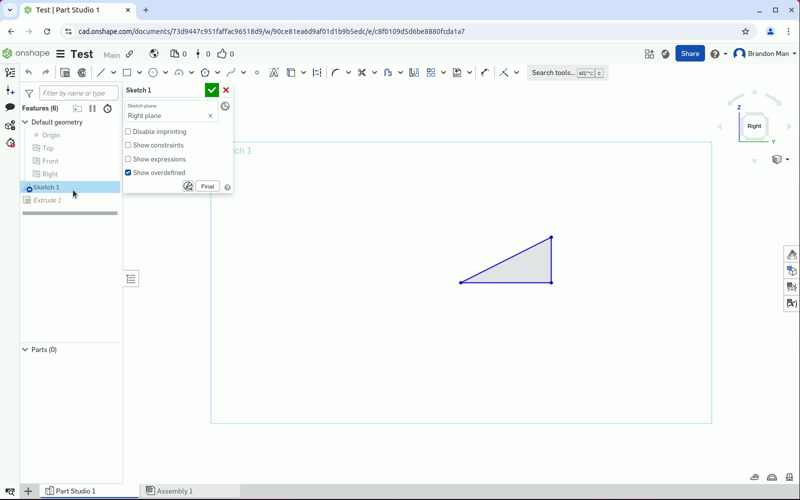
mouse_move(229, 92)
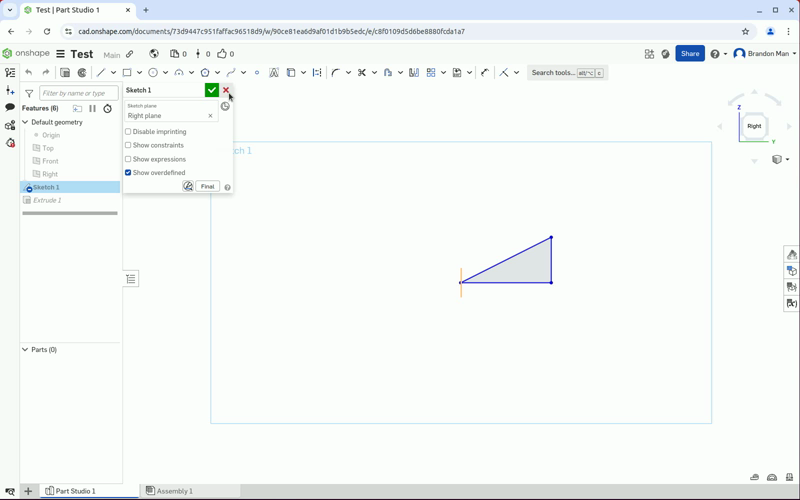
click(229, 92)
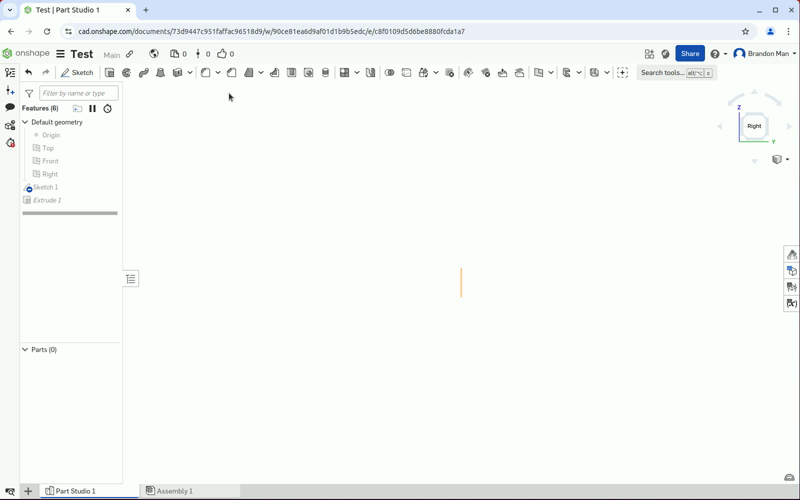
mouse_move(73, 352)
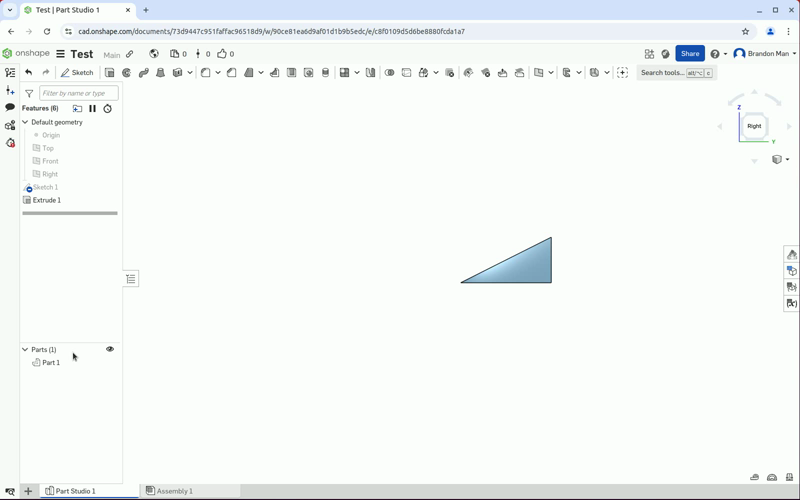
key(y)
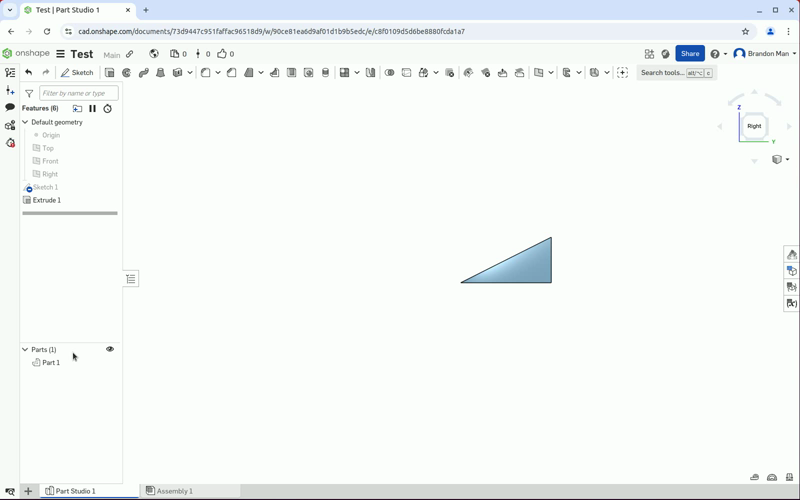
key(shift+p)
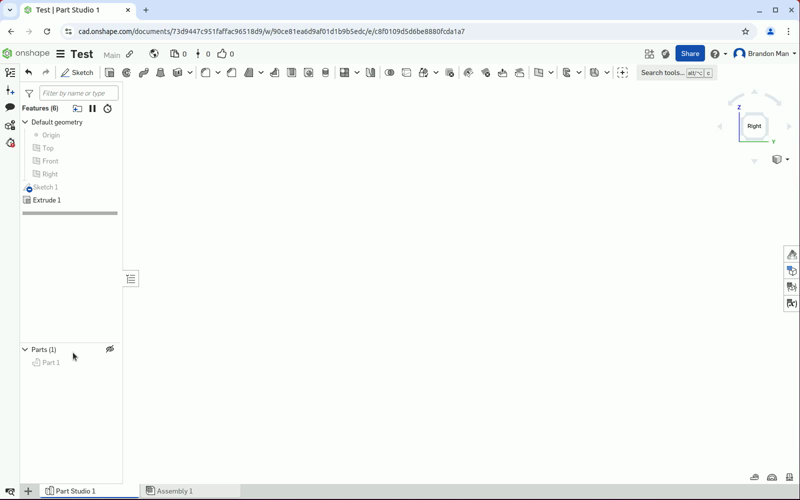
key(space)
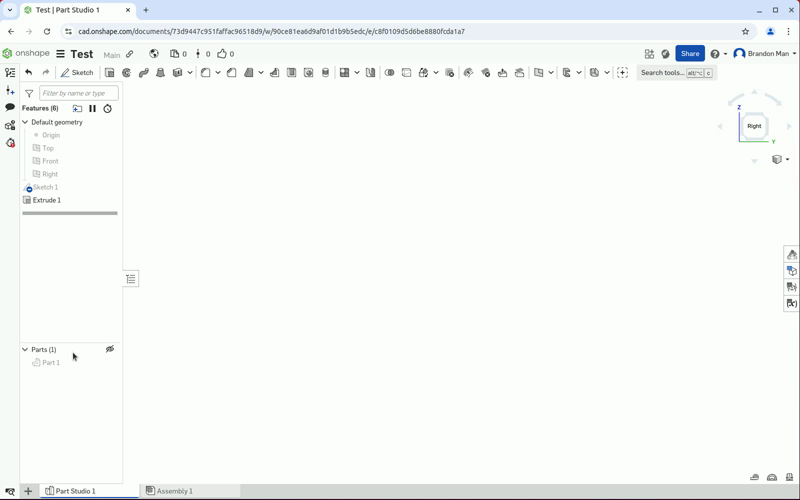
key_down(shift)
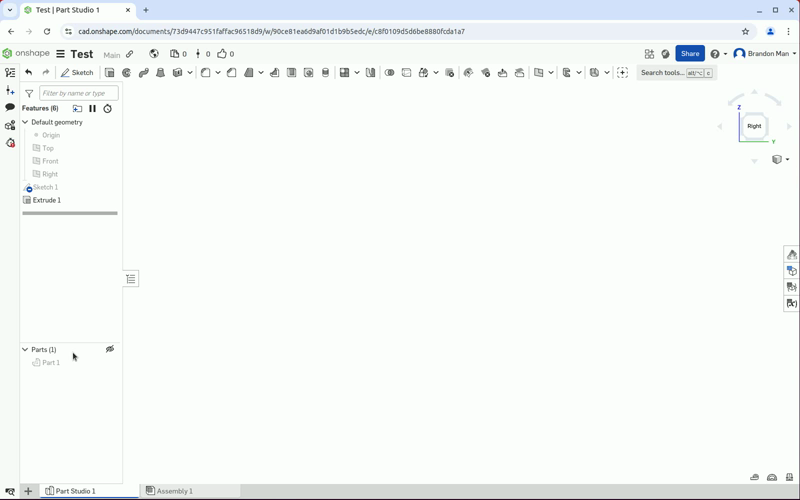
key(right)
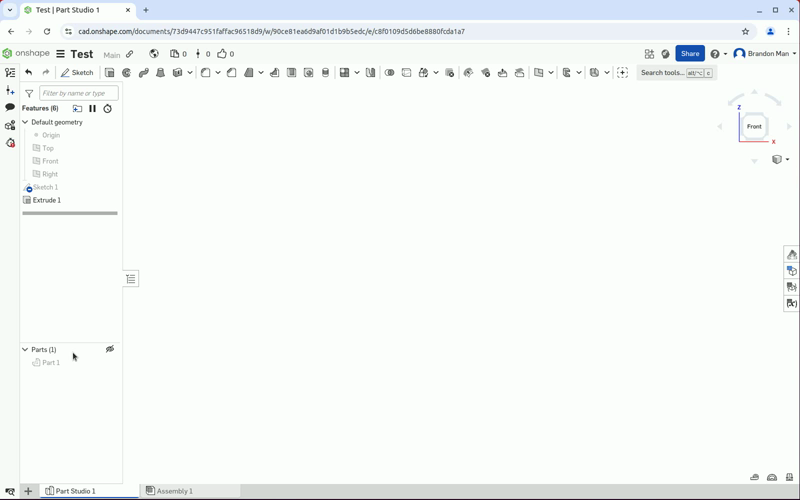
key_up(shift)
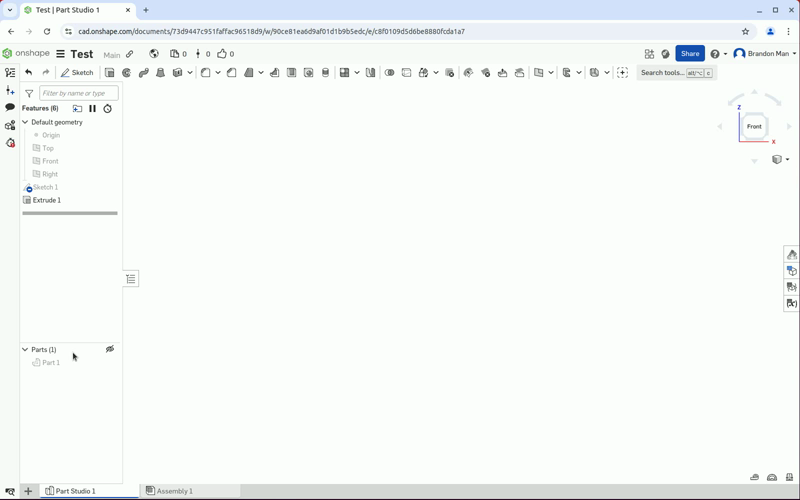
mouse_move(73, 352)
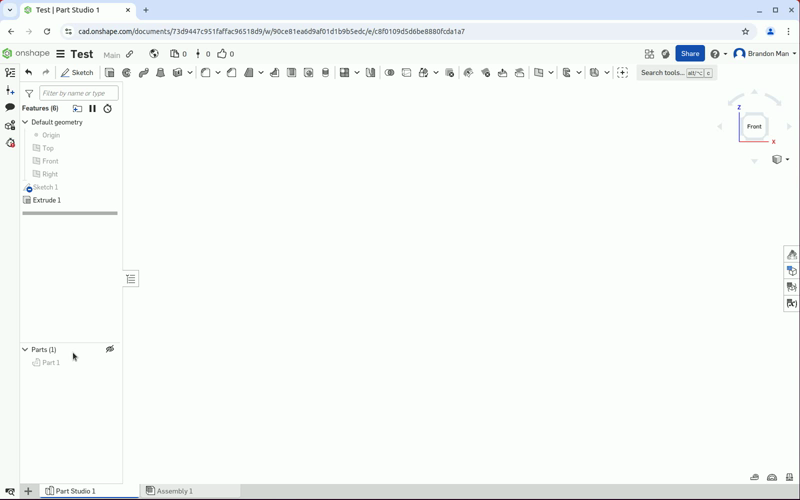
key(shift+y)
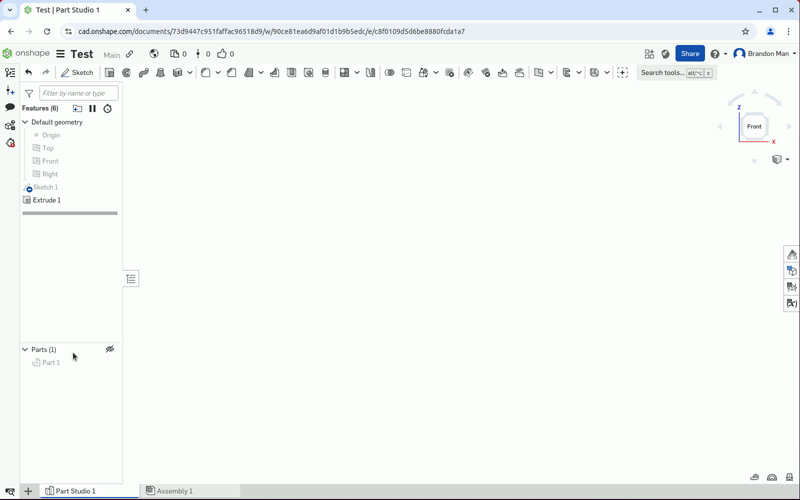
key(shift+s)
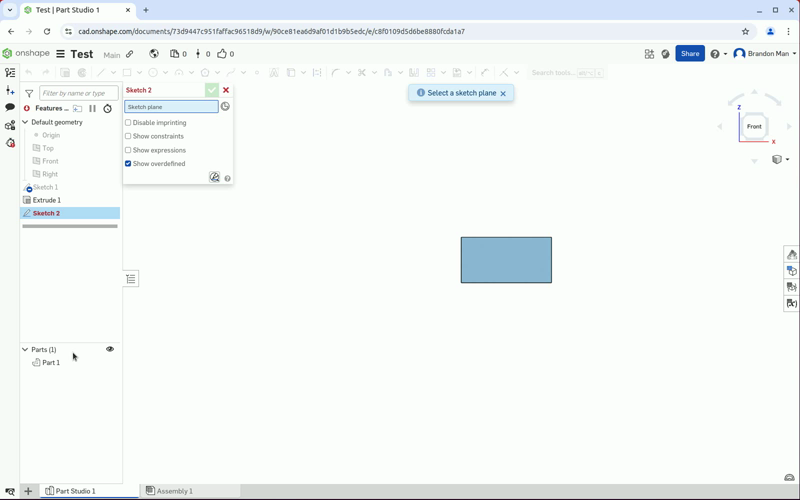
mouse_move(73, 163)
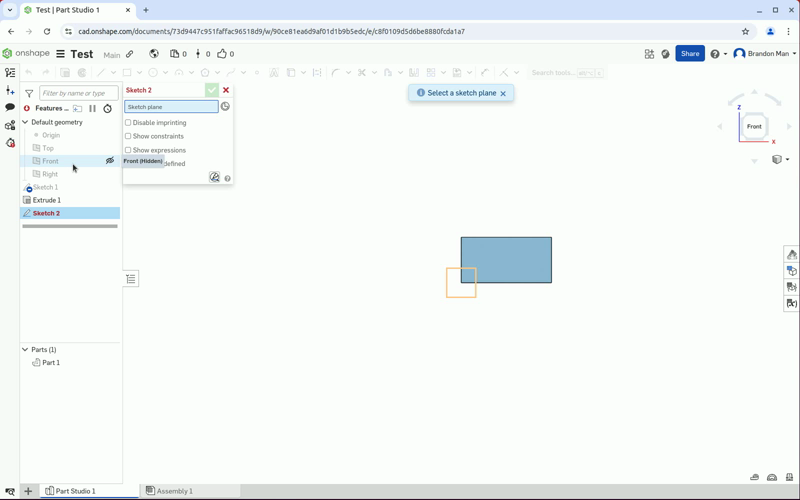
click(73, 163)
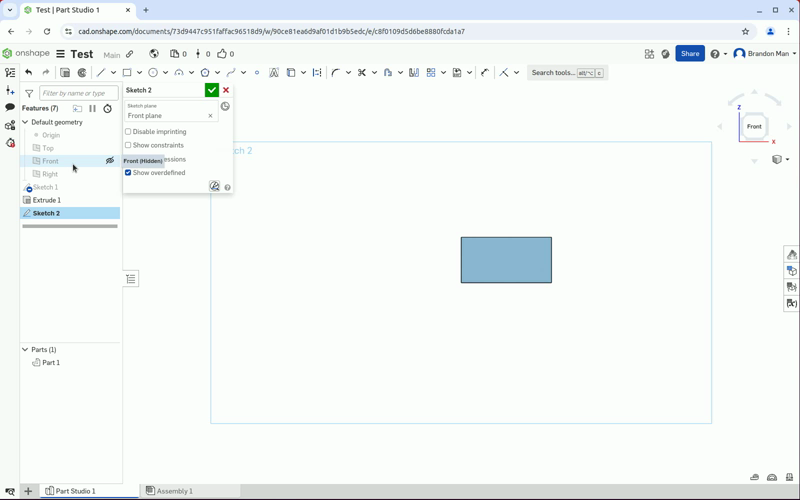
mouse_move(73, 352)
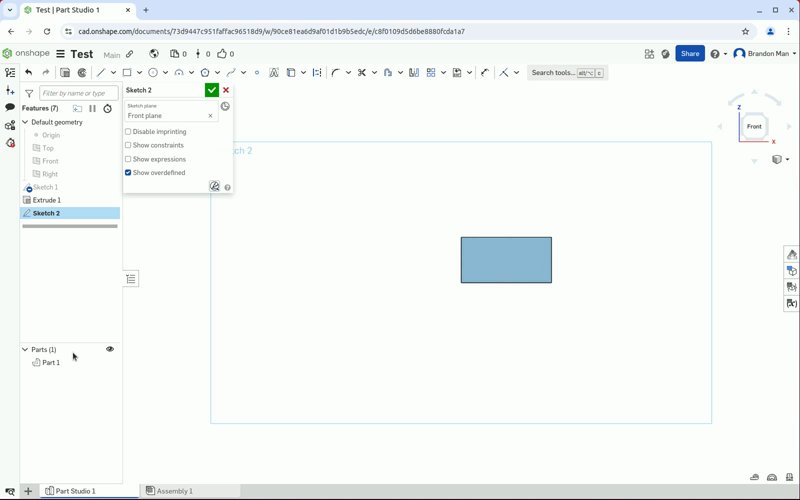
key(y)
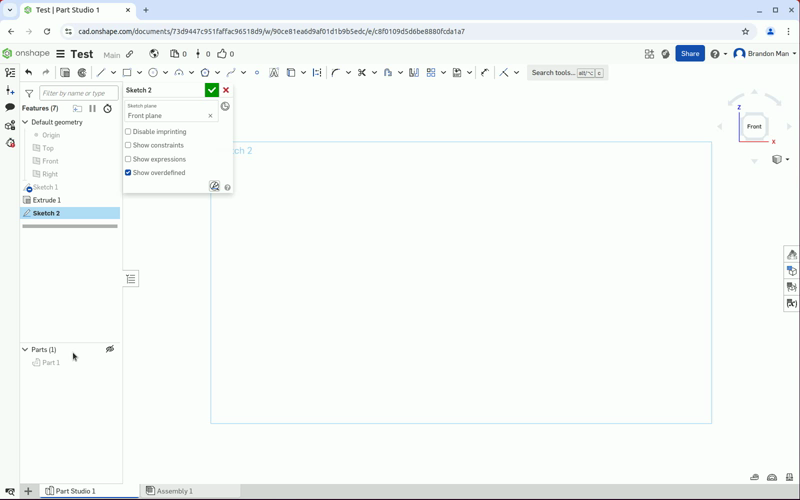
key(l)
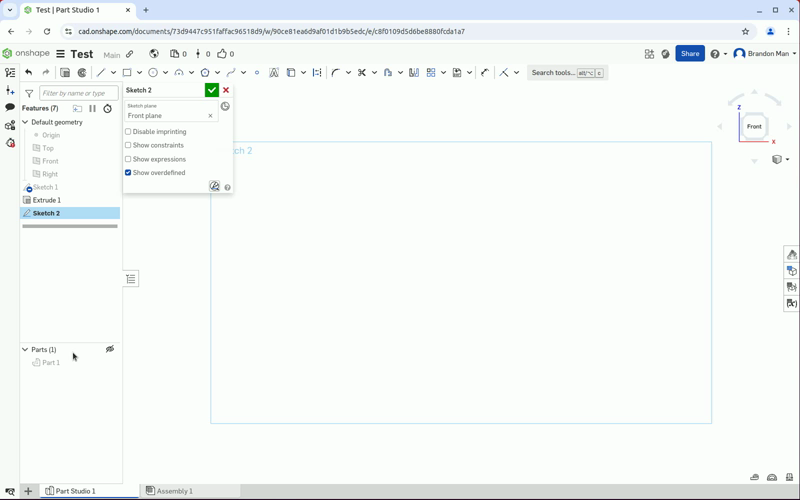
key_down(shift)
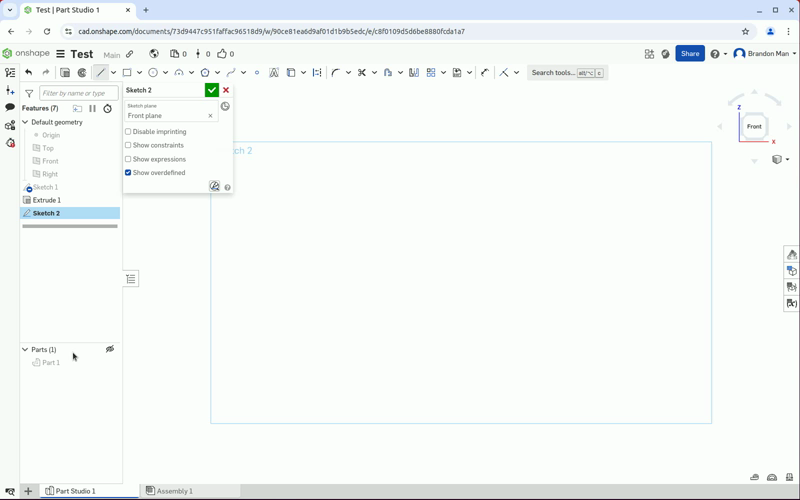
mouse_move(438, 305)
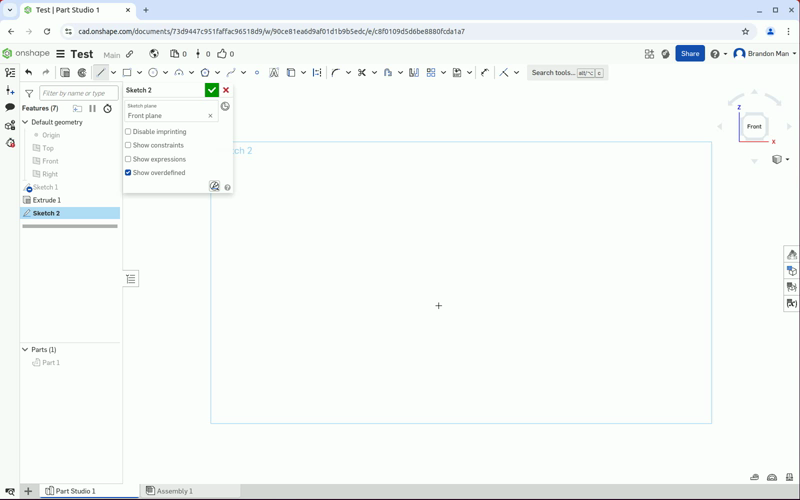
click(438, 305)
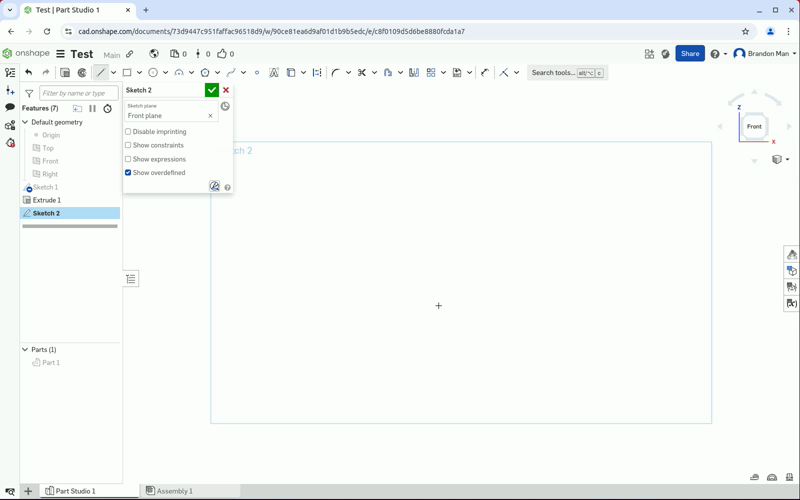
key_up(shift)
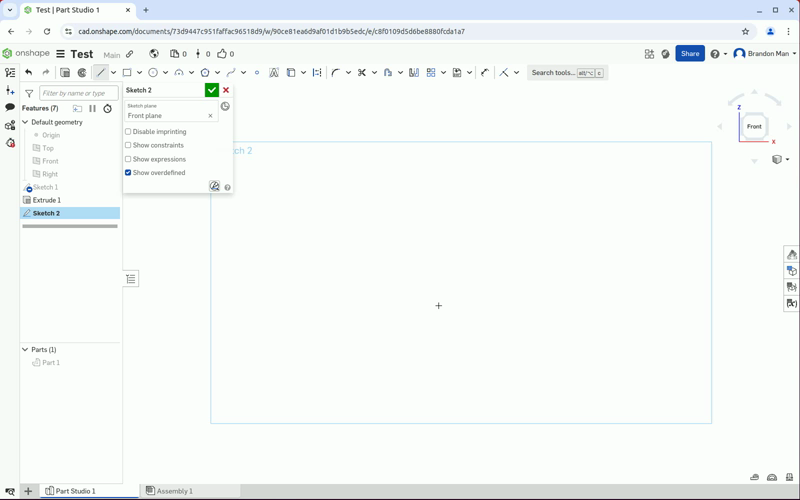
key_down(shift)
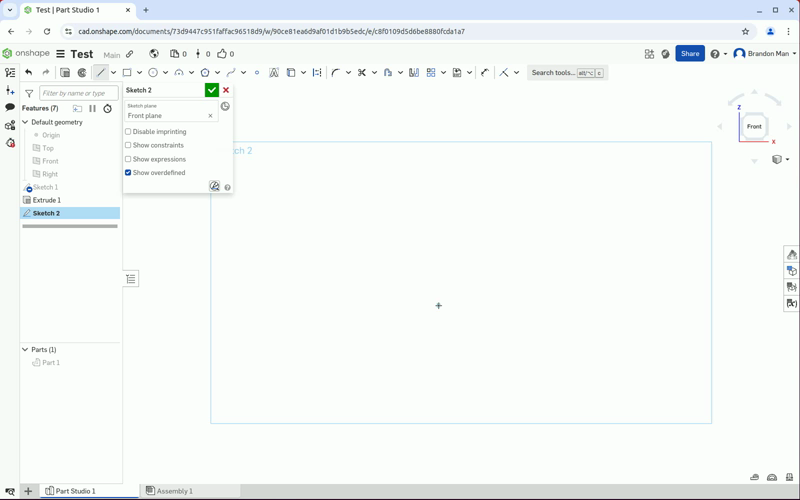
mouse_move(573, 305)
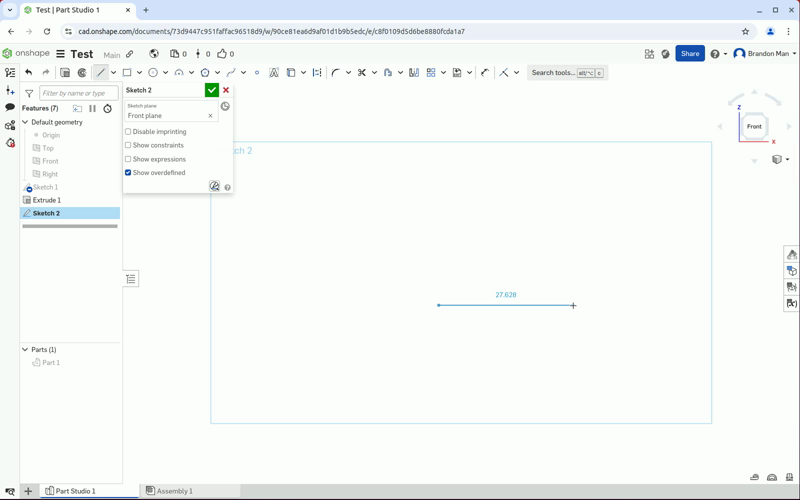
click(573, 305)
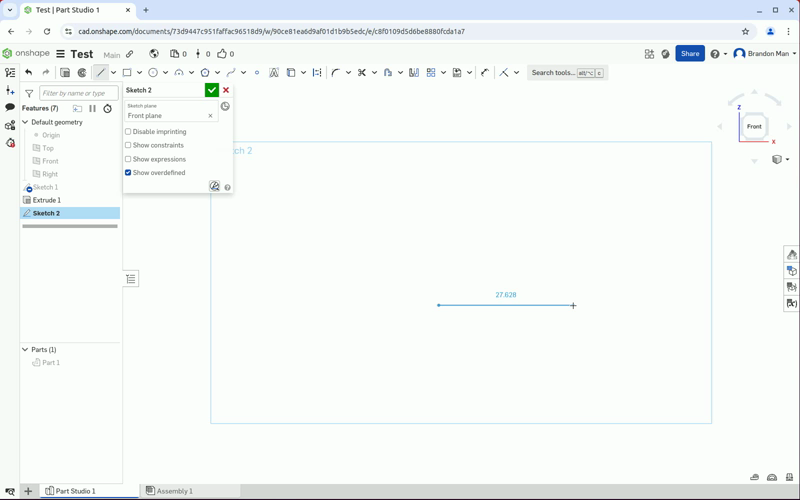
key_up(shift)
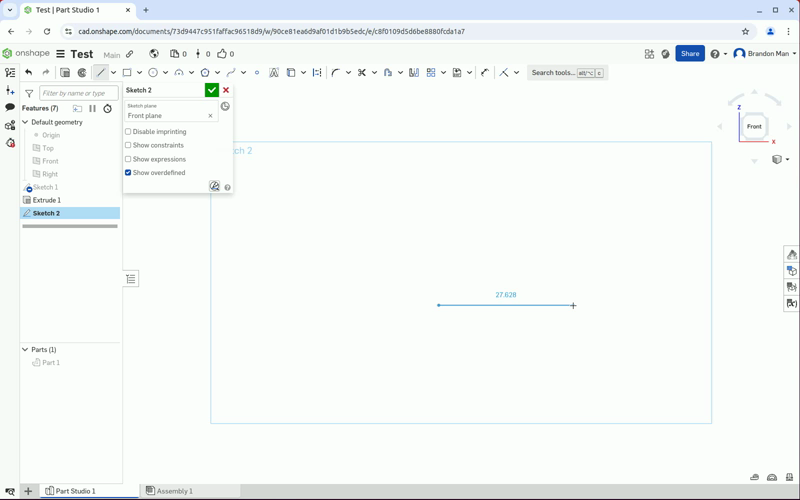
key_down(shift)
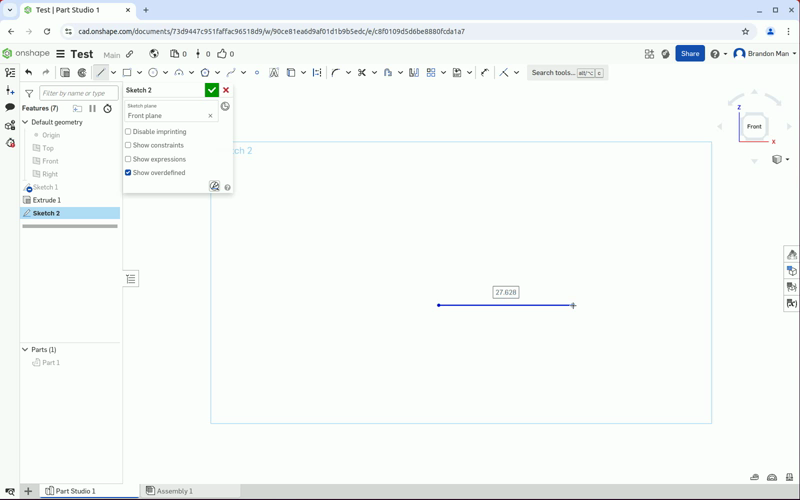
mouse_move(573, 216)
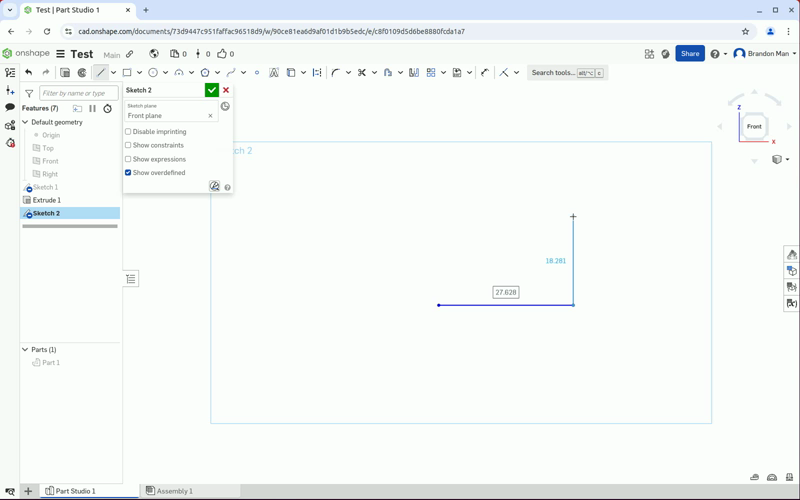
click(573, 216)
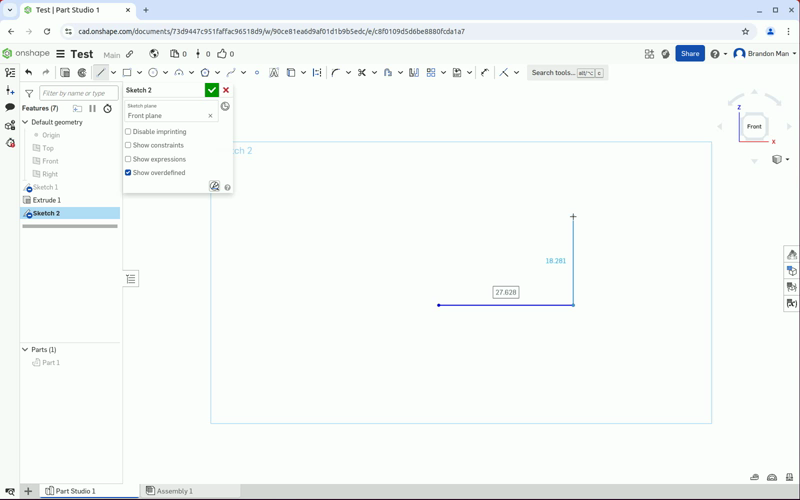
key_up(shift)
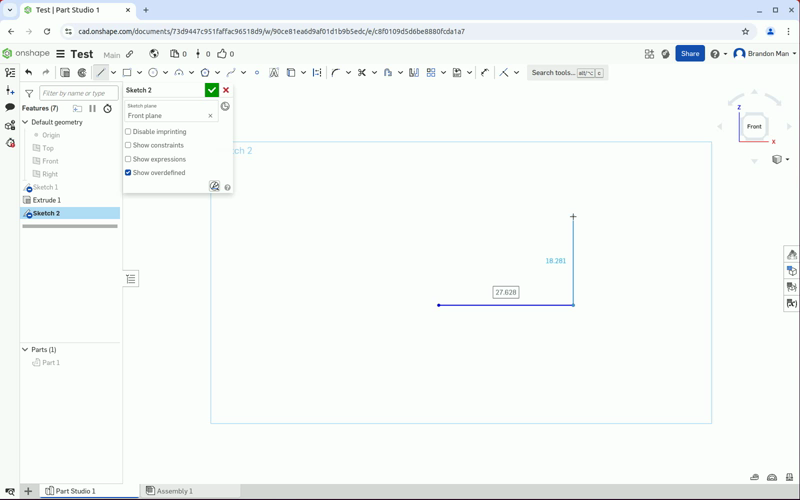
key_down(shift)
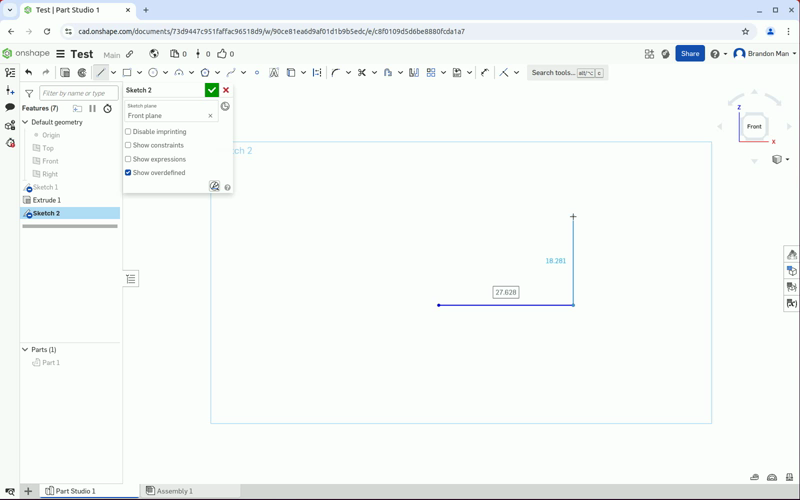
mouse_move(589, 216)
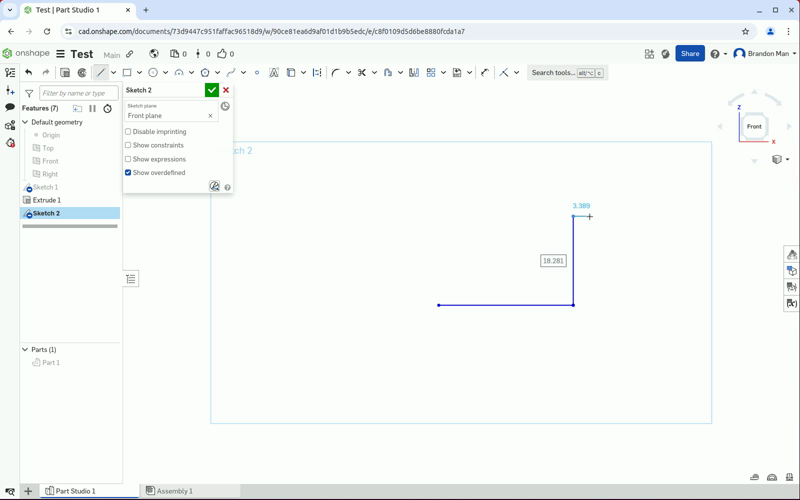
mouse_move(550, 216)
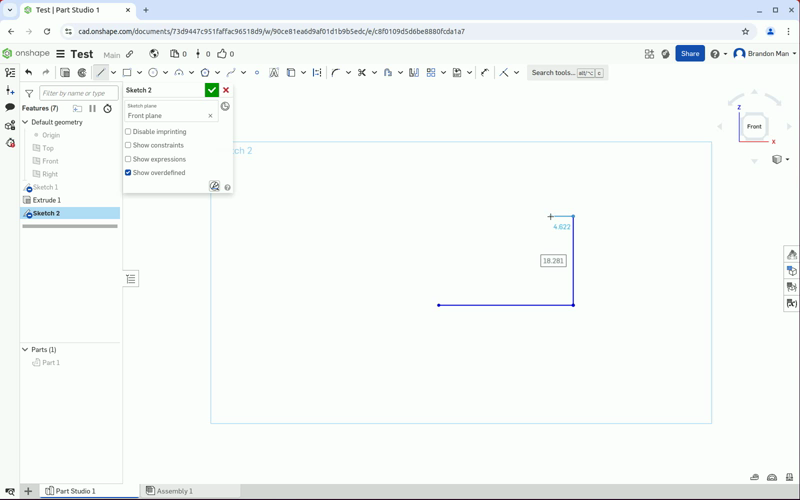
click(550, 216)
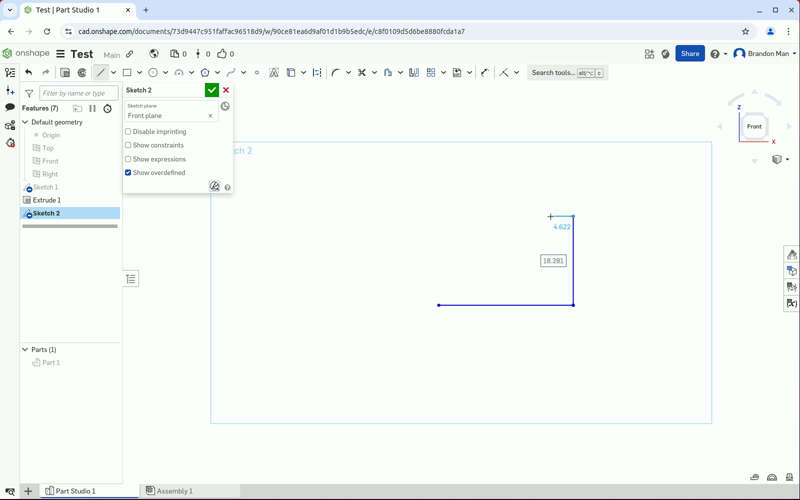
key_up(shift)
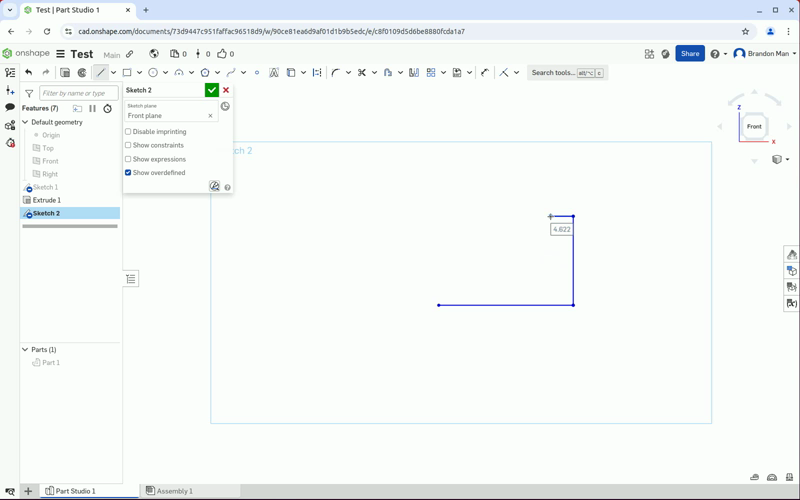
key_down(shift)
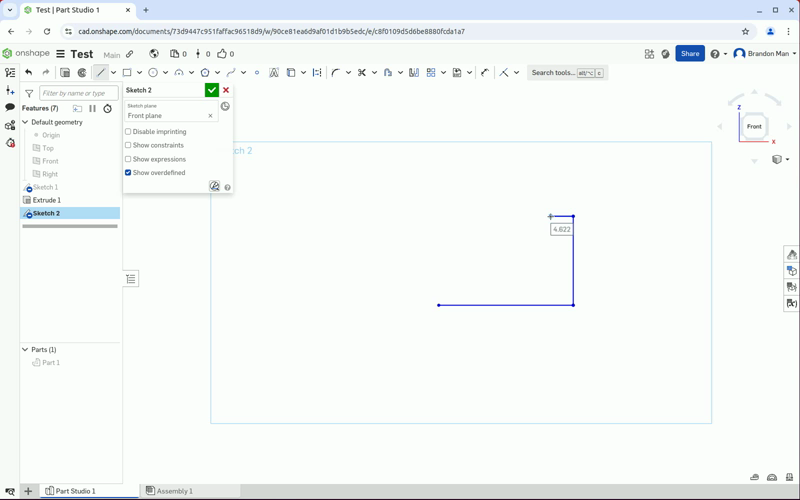
mouse_move(550, 282)
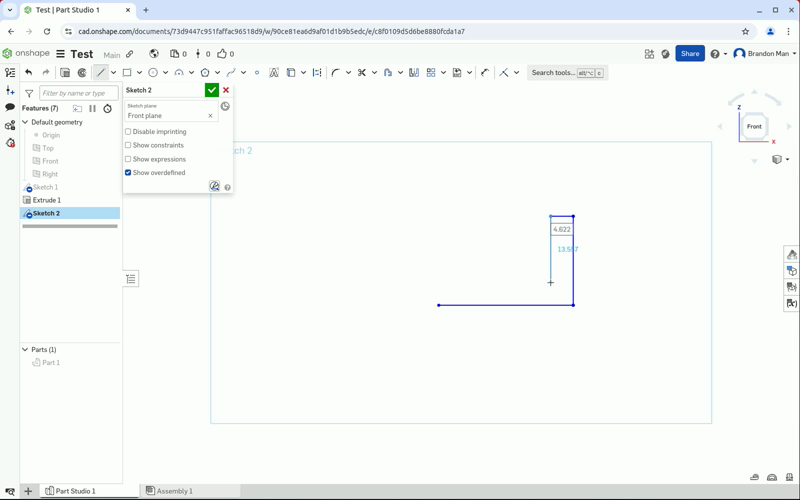
click(550, 282)
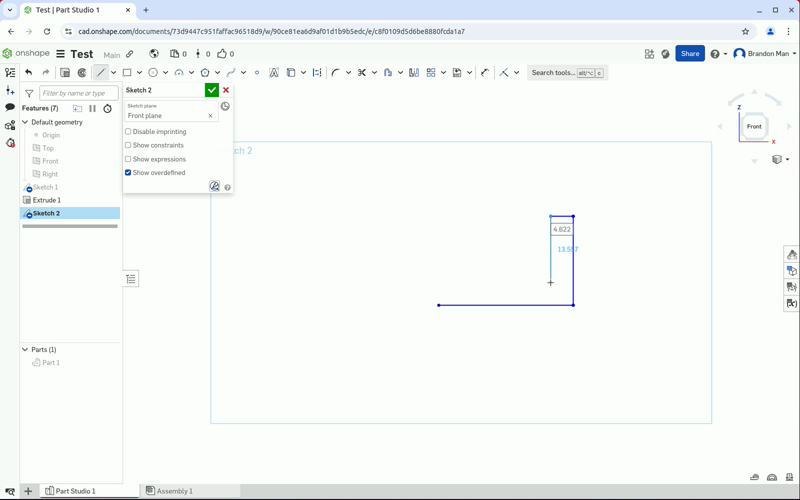
key_up(shift)
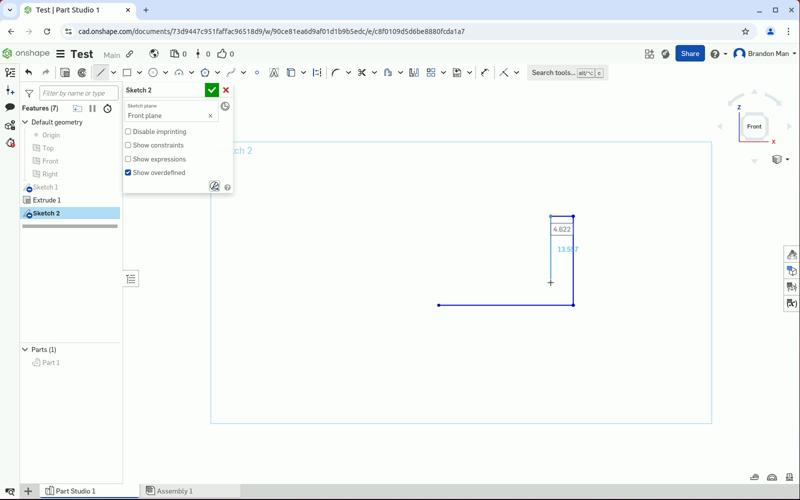
key_down(shift)
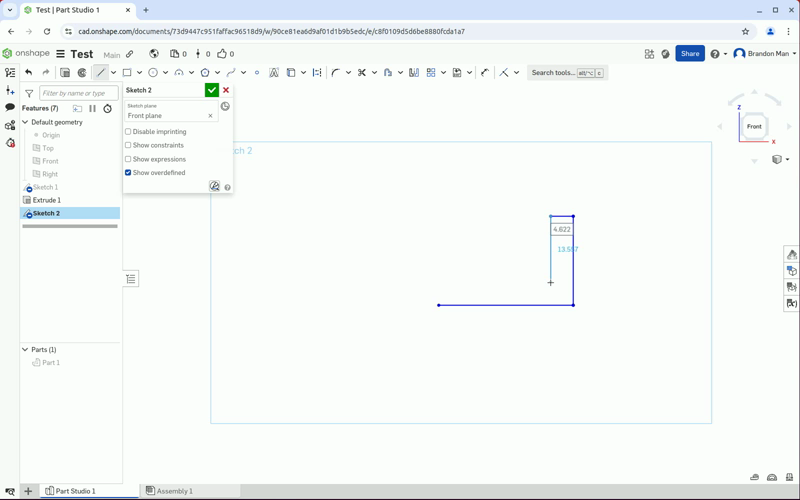
mouse_move(461, 282)
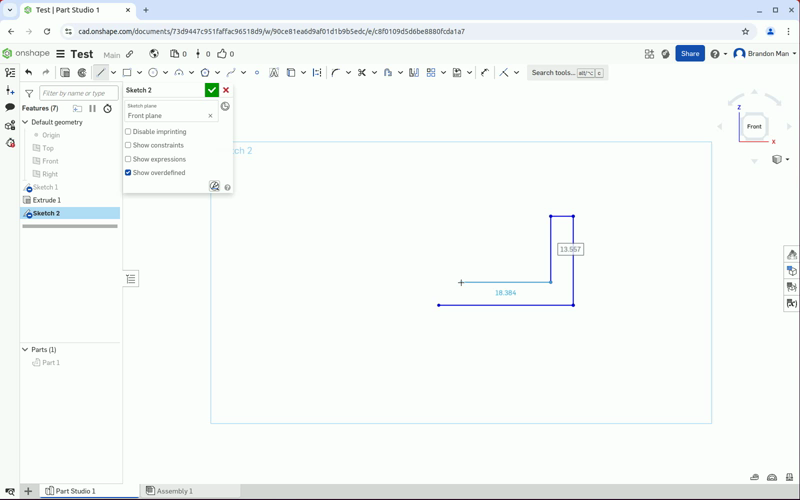
click(461, 282)
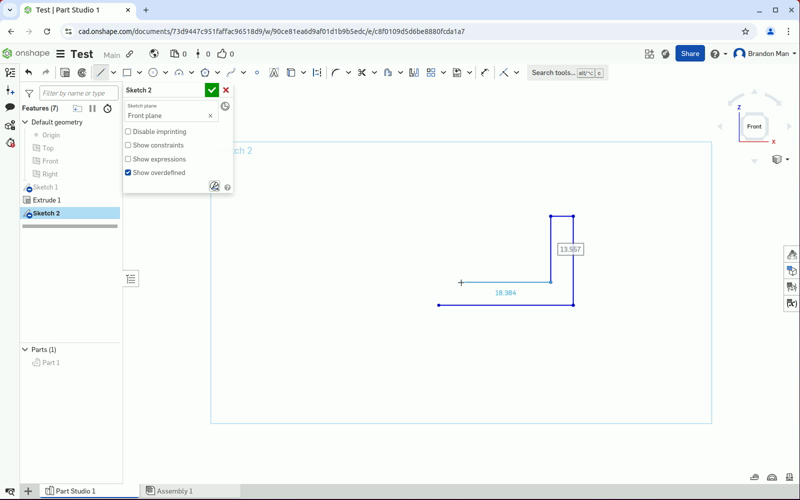
key_up(shift)
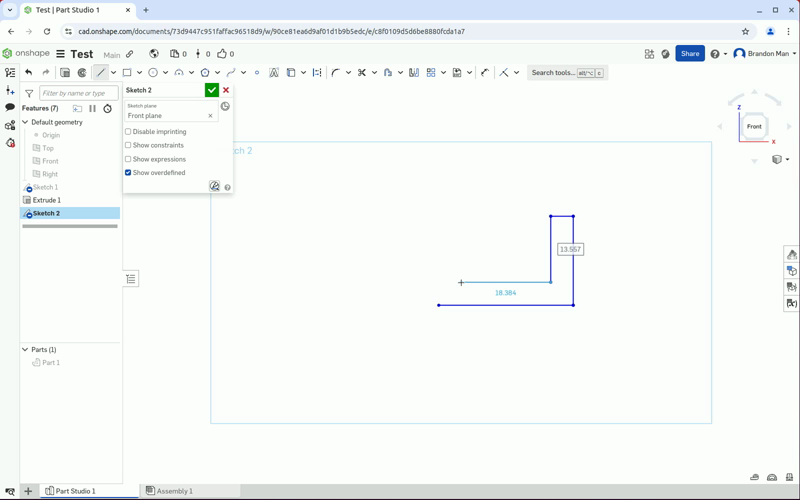
key_down(shift)
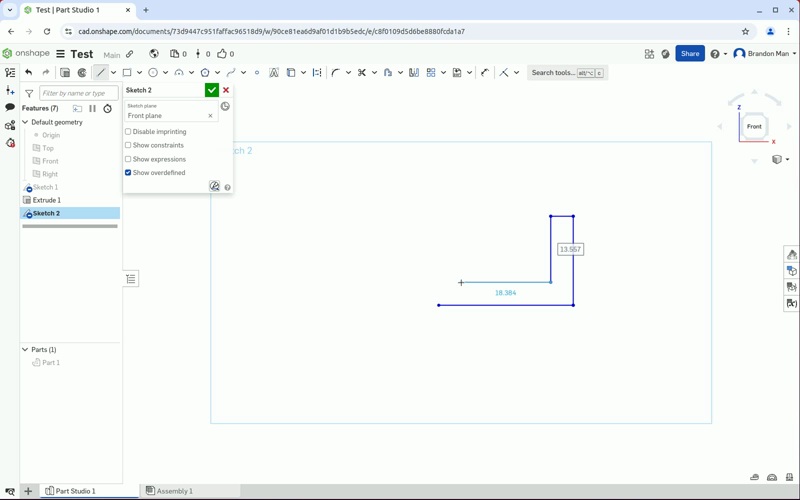
mouse_move(461, 216)
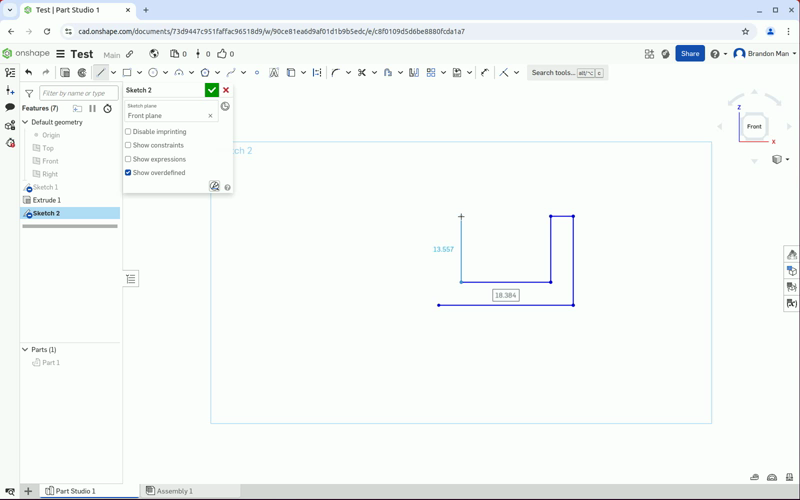
click(461, 216)
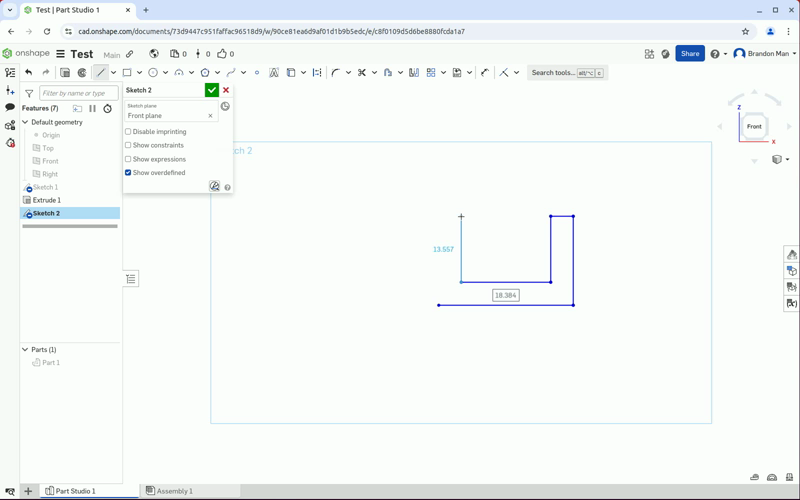
key_up(shift)
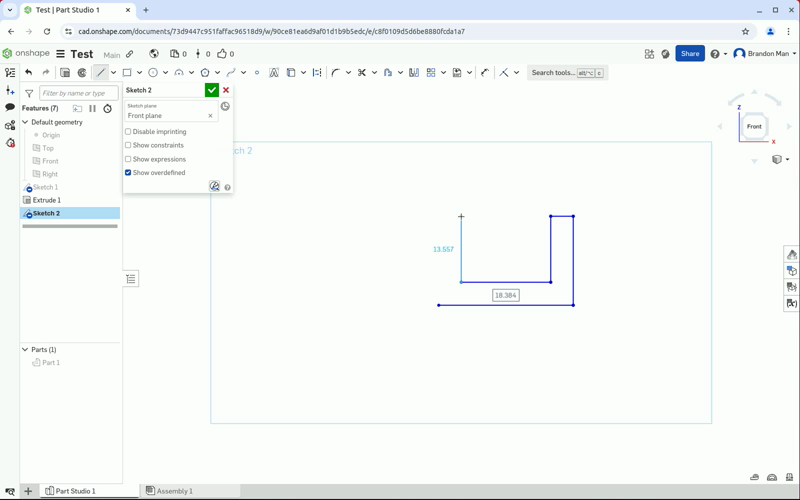
key_down(shift)
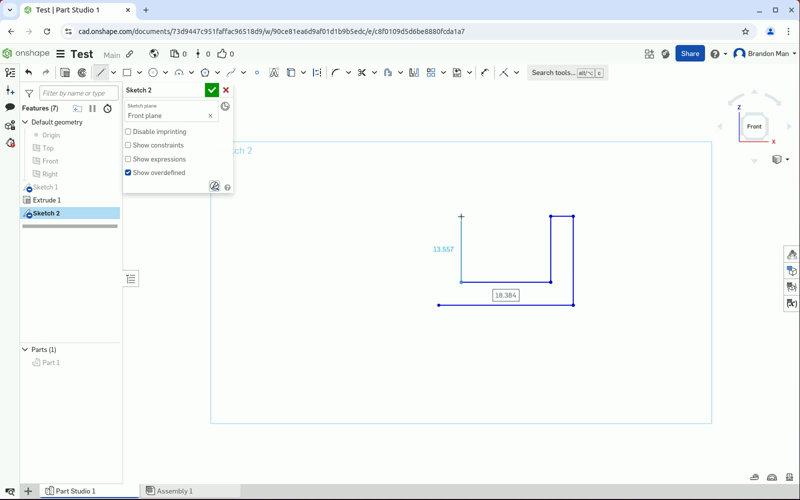
mouse_move(491, 216)
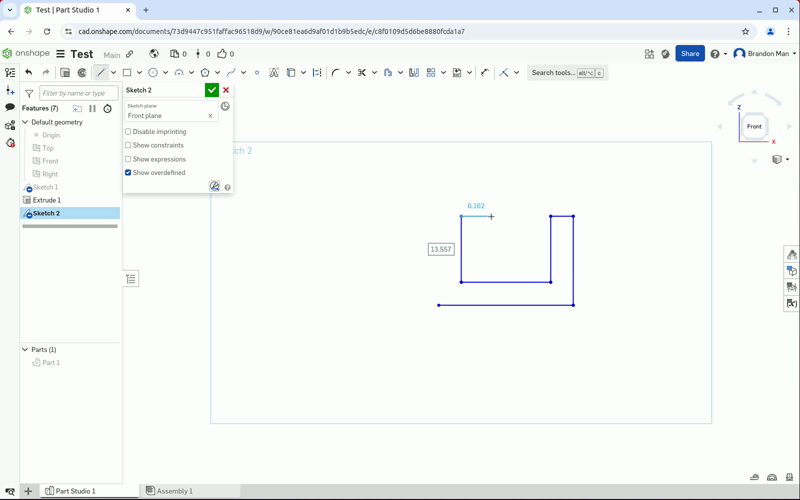
mouse_move(438, 216)
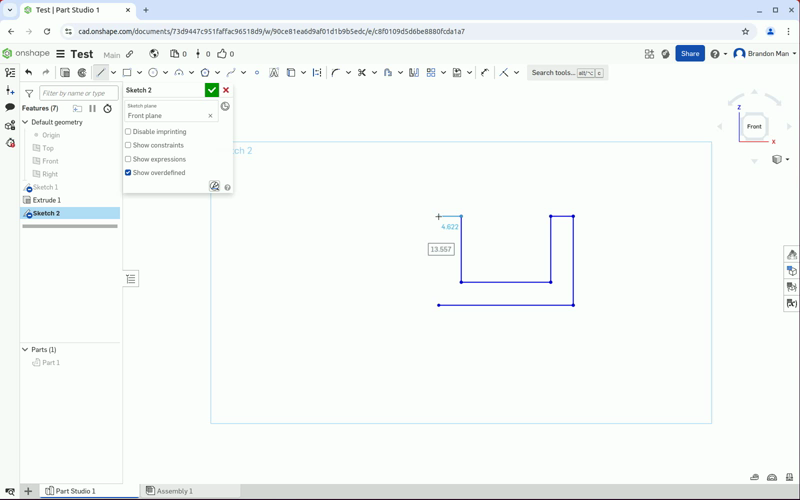
click(438, 216)
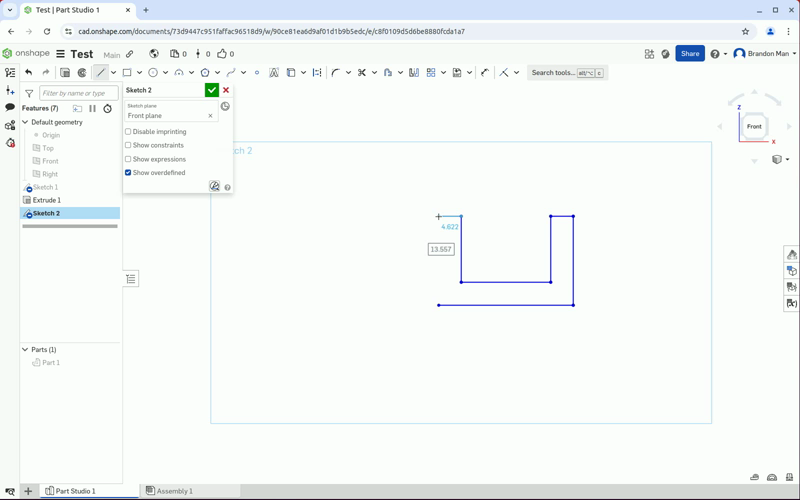
key_up(shift)
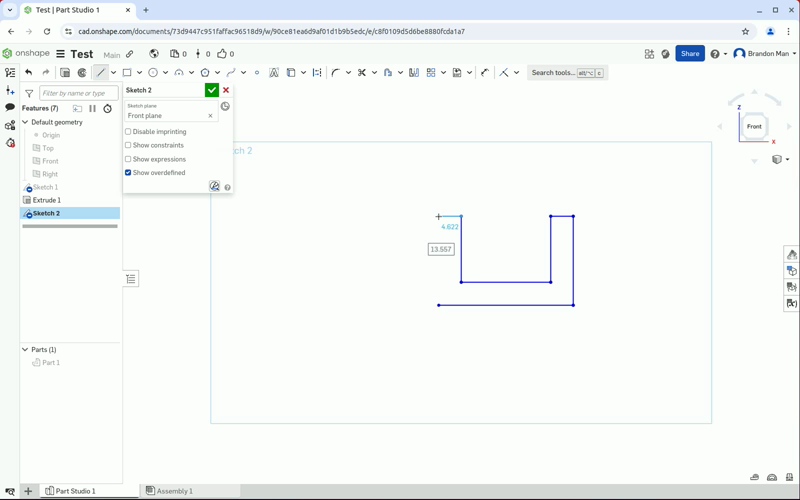
key_down(shift)
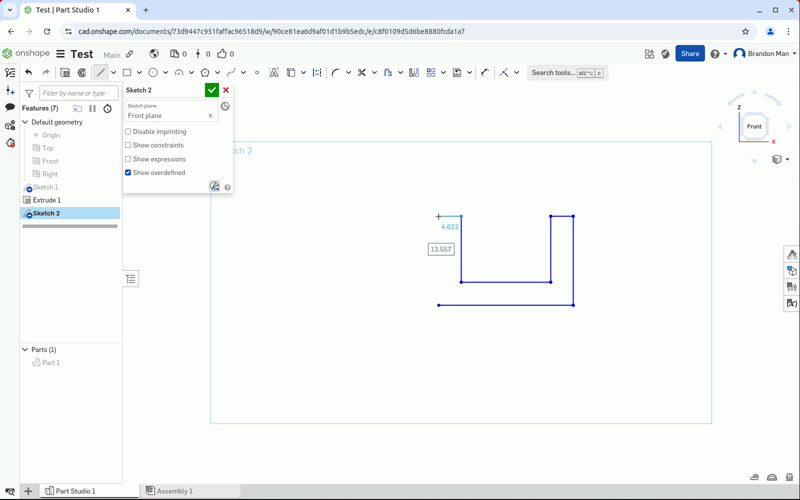
mouse_move(438, 305)
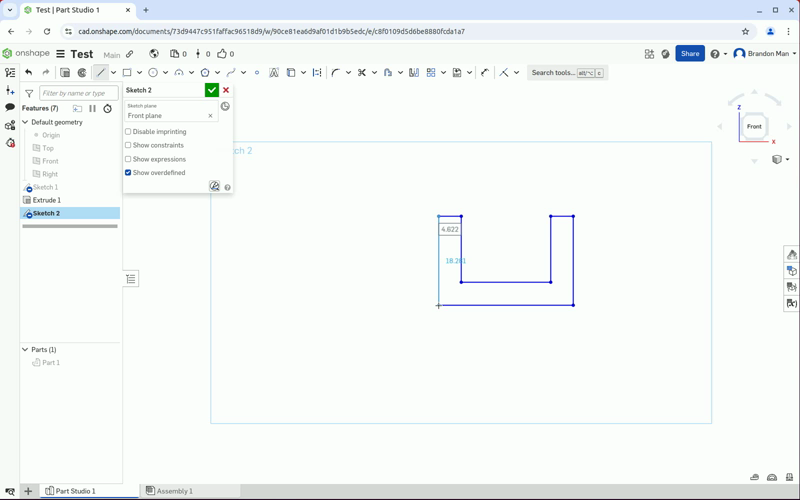
key_up(shift)
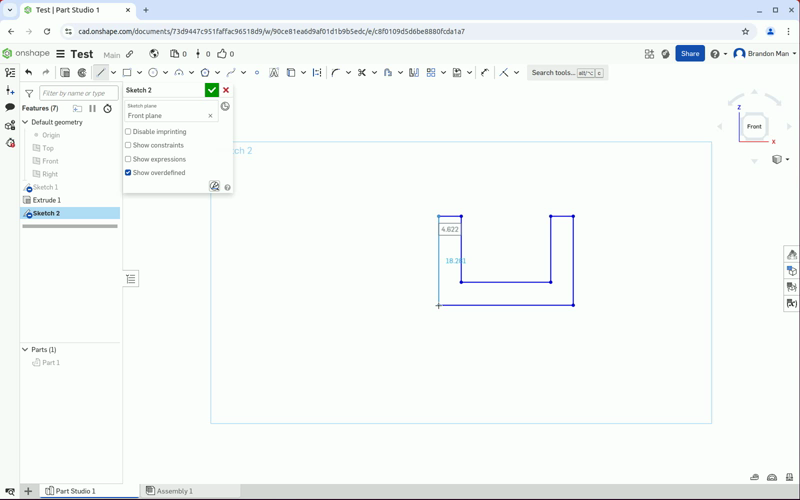
click(438, 305)
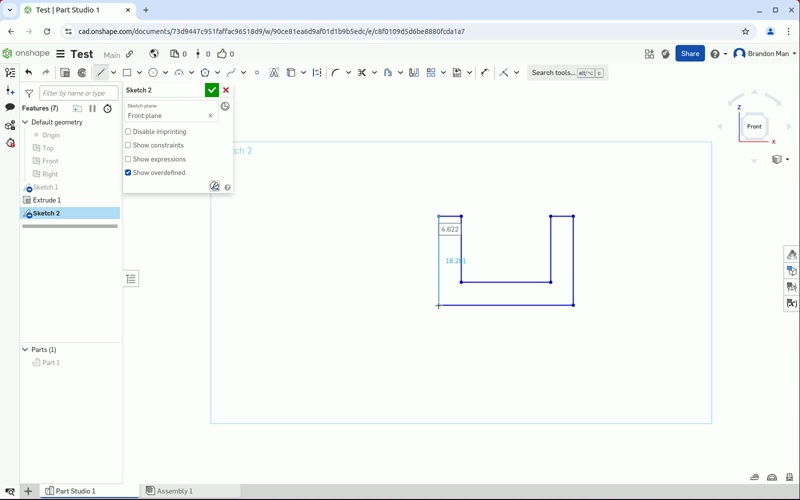
key(esc)
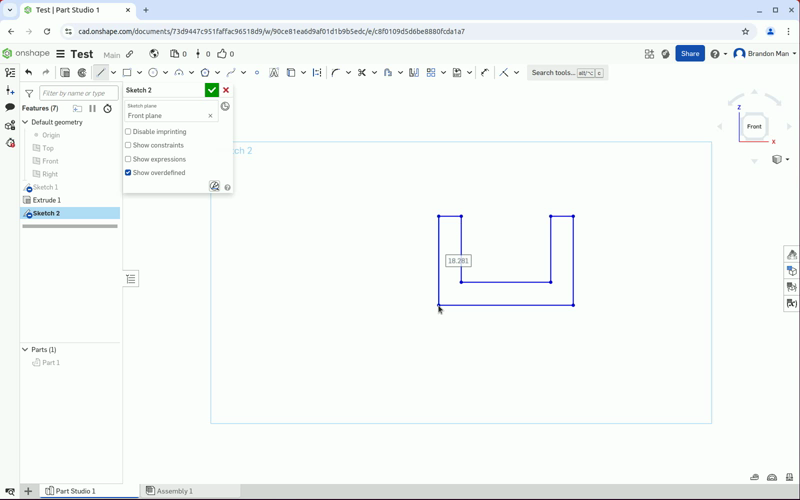
mouse_move(555, 281)
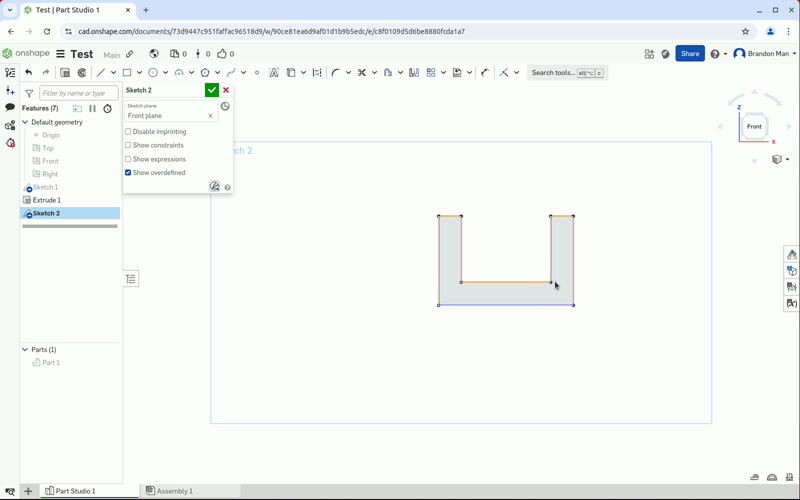
click(555, 281)
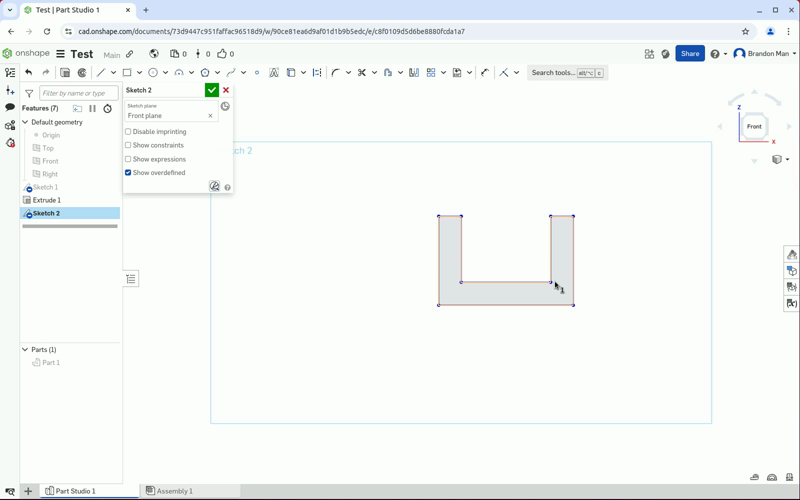
mouse_move(73, 352)
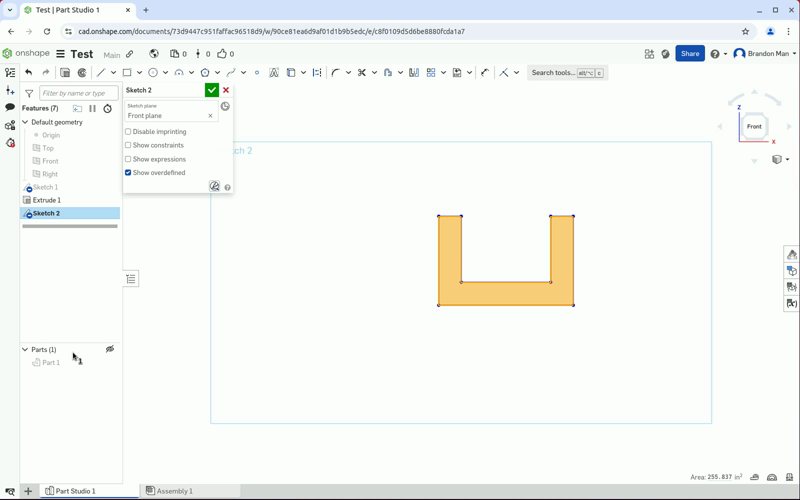
key(shift+y)
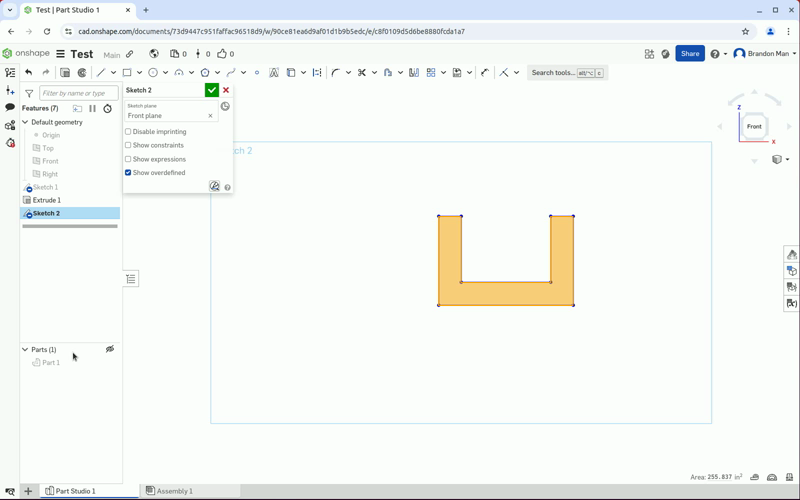
key(shift+e)
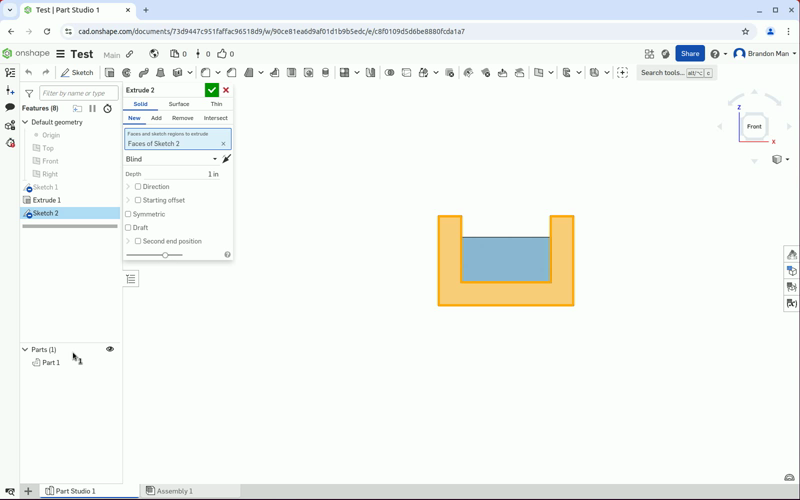
mouse_move(143, 106)
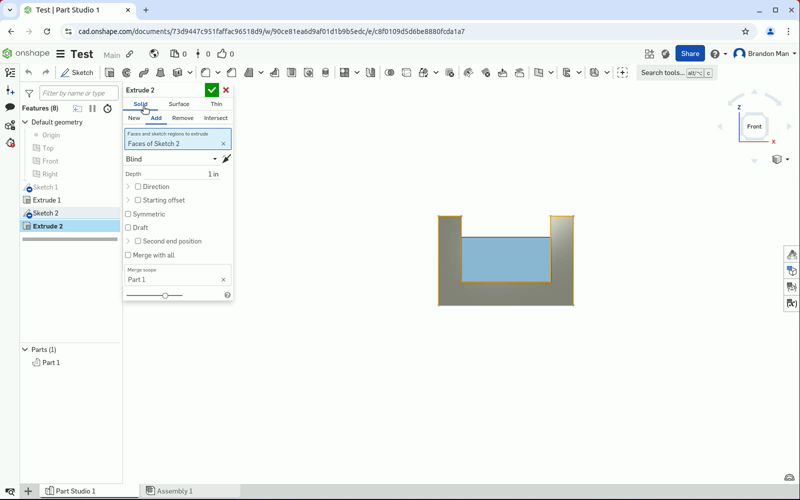
click(143, 106)
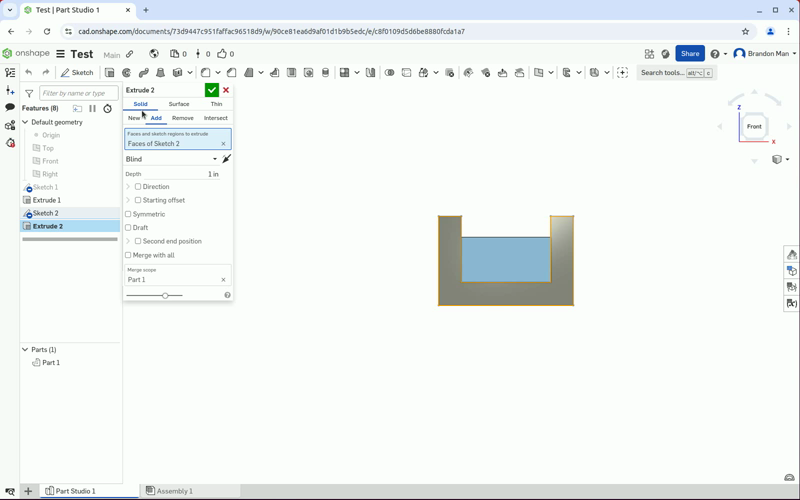
mouse_move(137, 120)
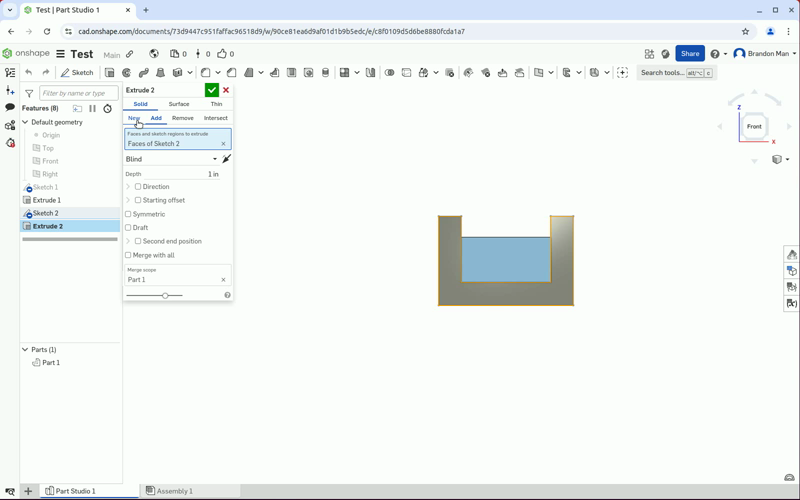
click(137, 120)
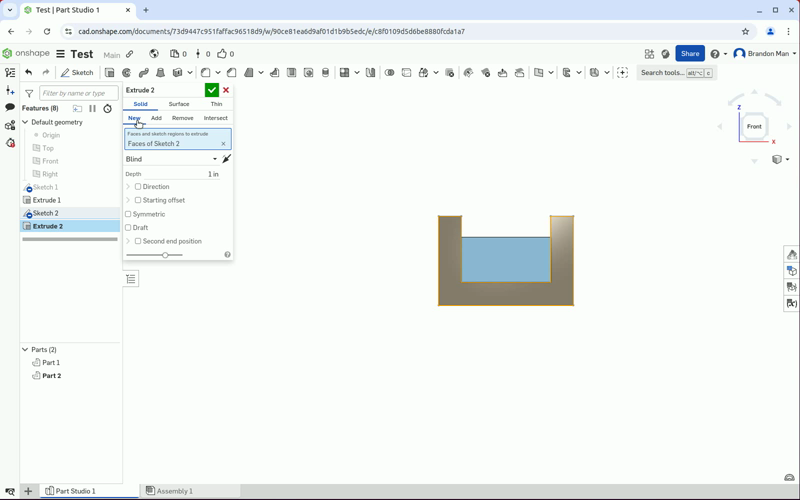
key(tab, 4)
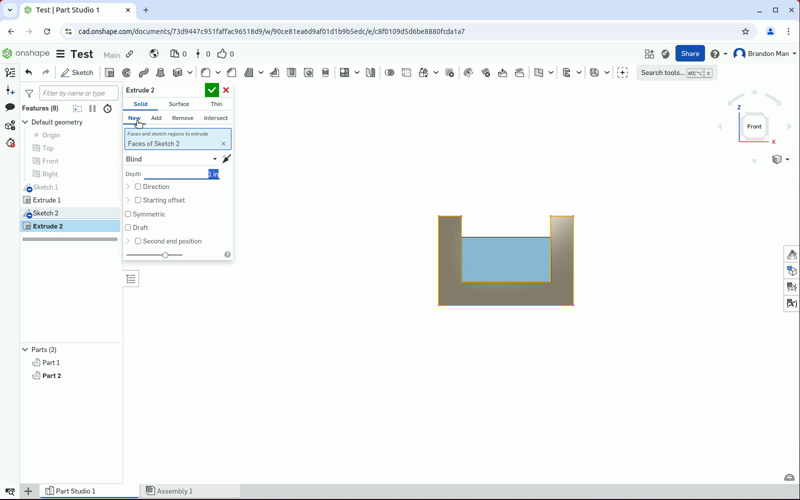
text(-18.535)
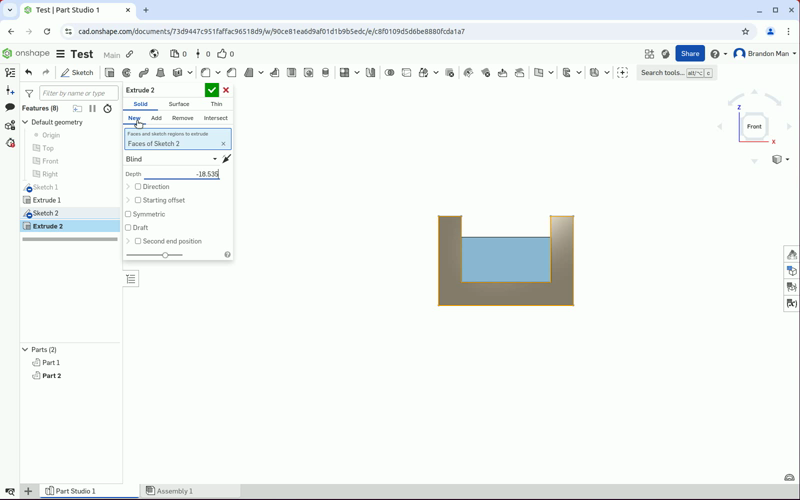
key(enter)
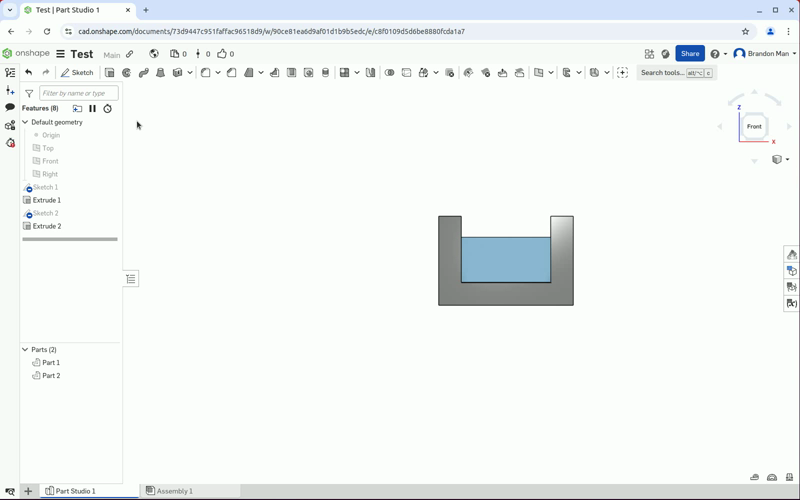
key(shift+h)
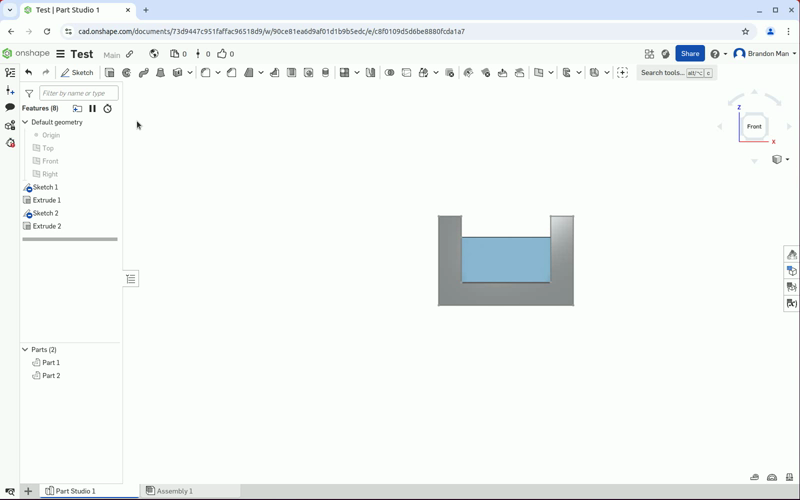
key(shift+h)
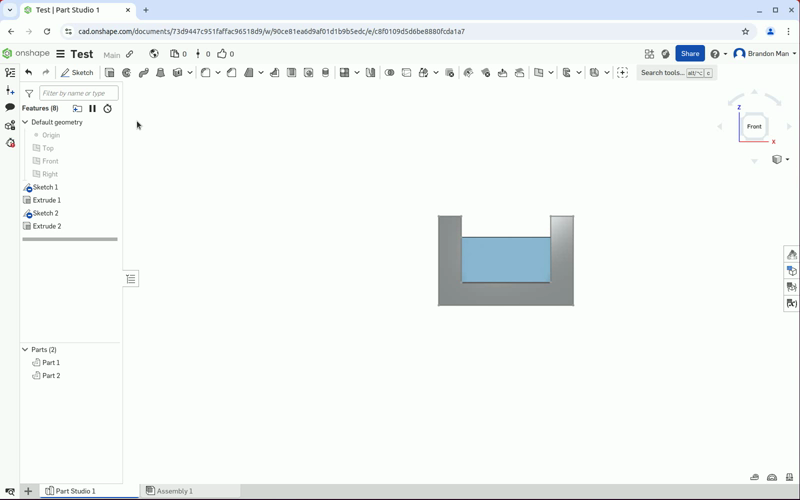
key(shift+7)
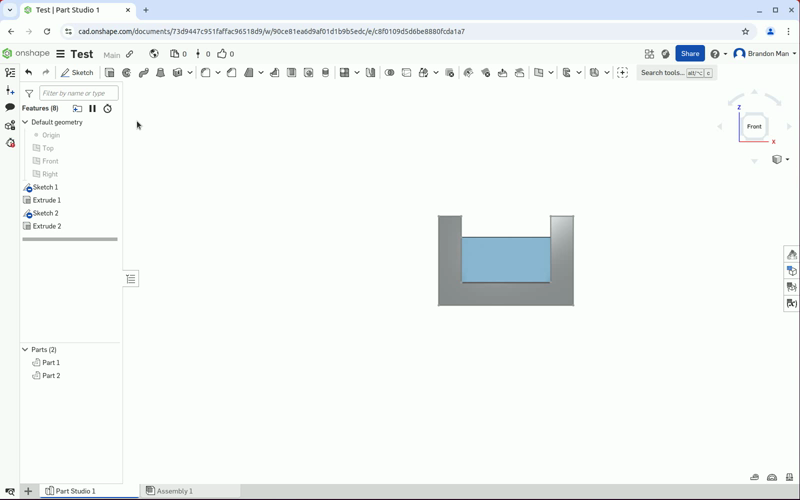
key(left, 2)
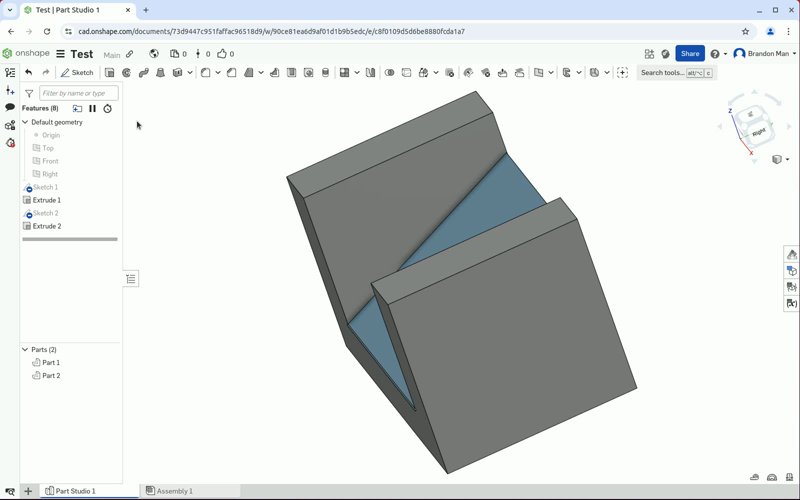
key(down, 2)
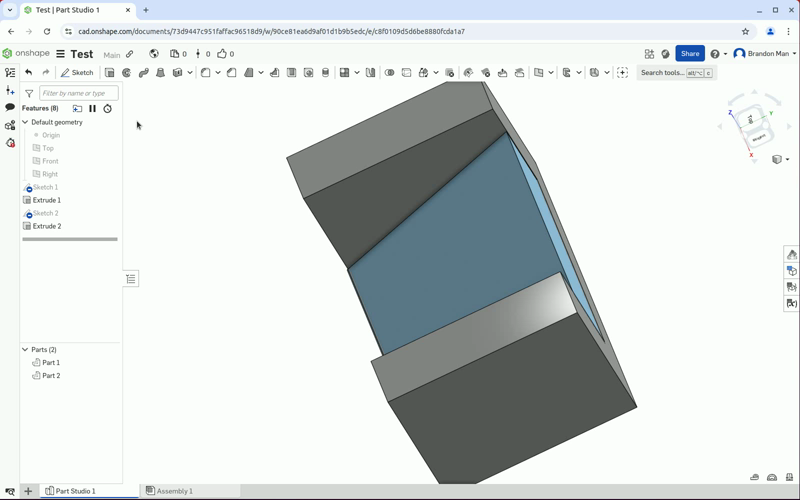
key(up, 2)
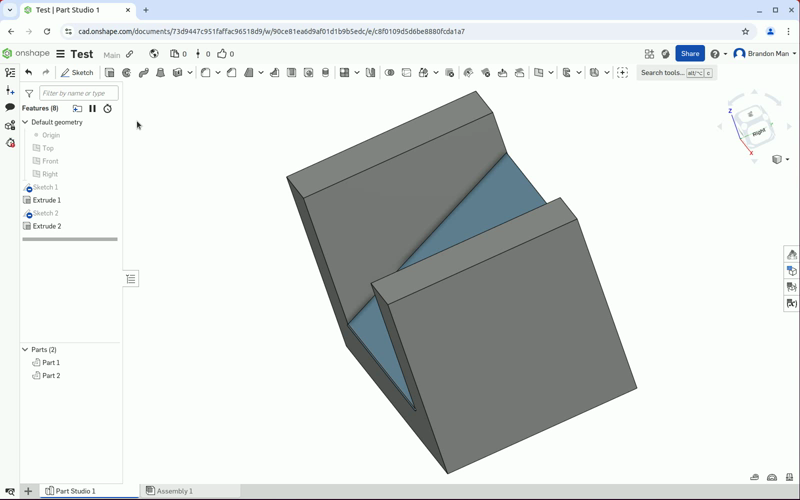
key(right, 2)
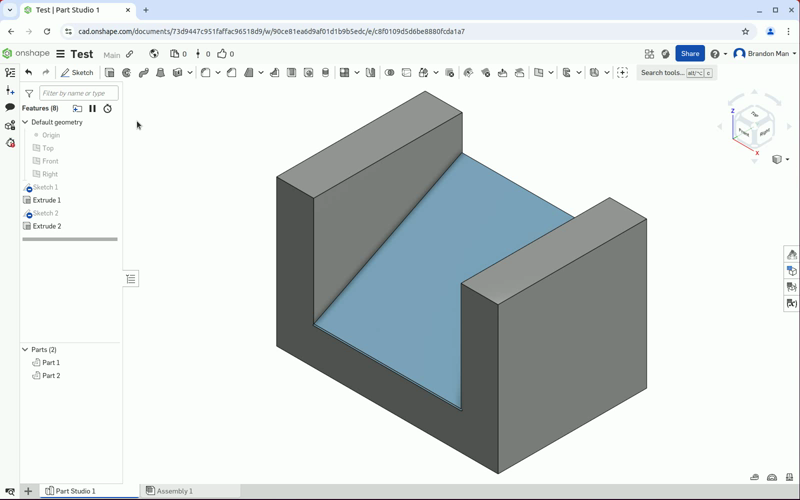
mouse_move(73, 189)
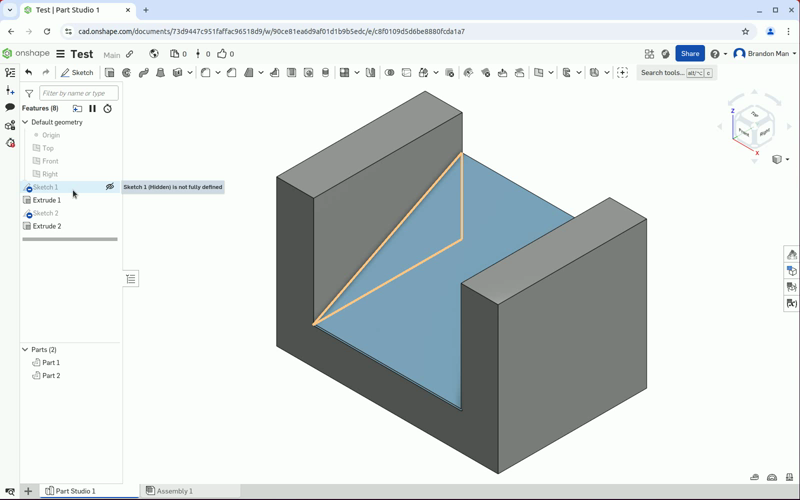
click(73, 189)